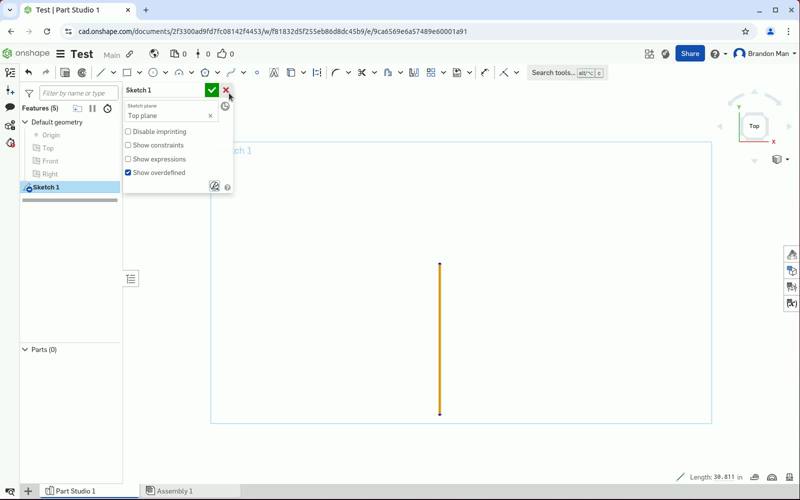
key(shift+h)
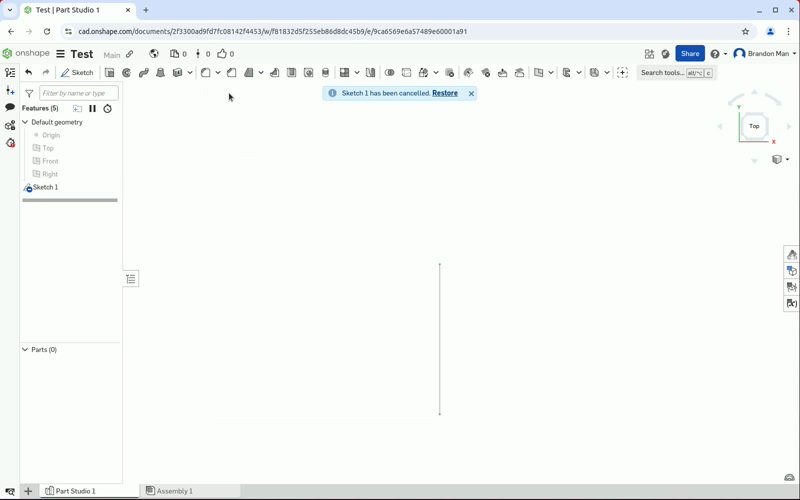
key(shift+s)
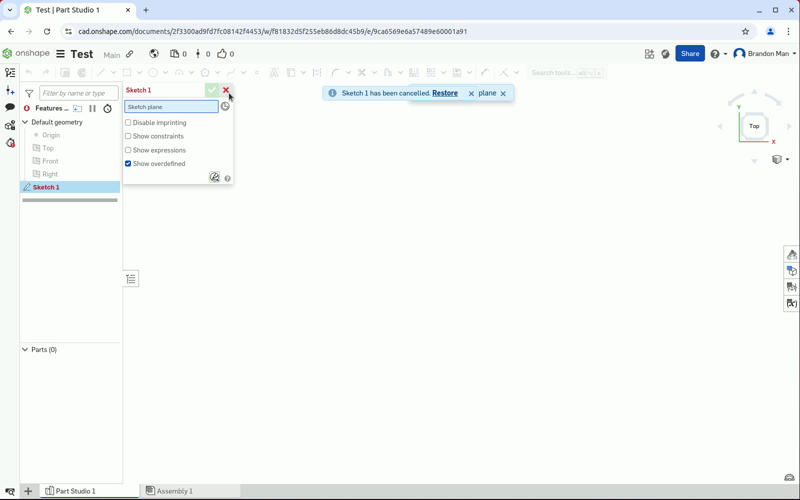
mouse_move(73, 150)
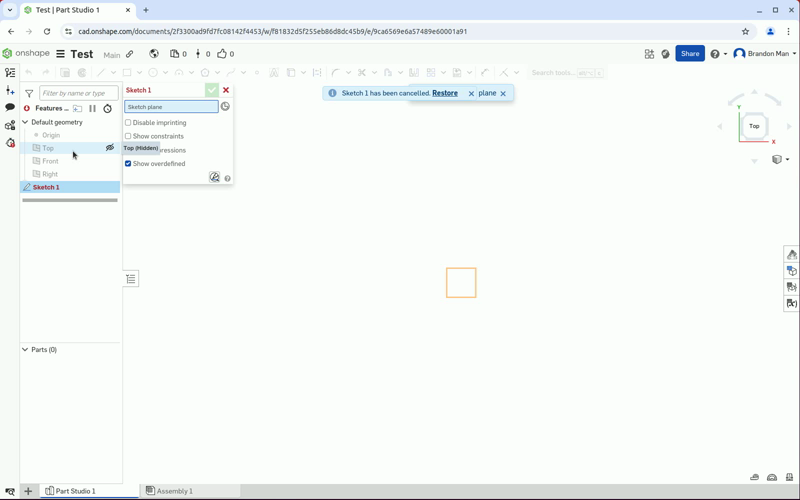
click(73, 150)
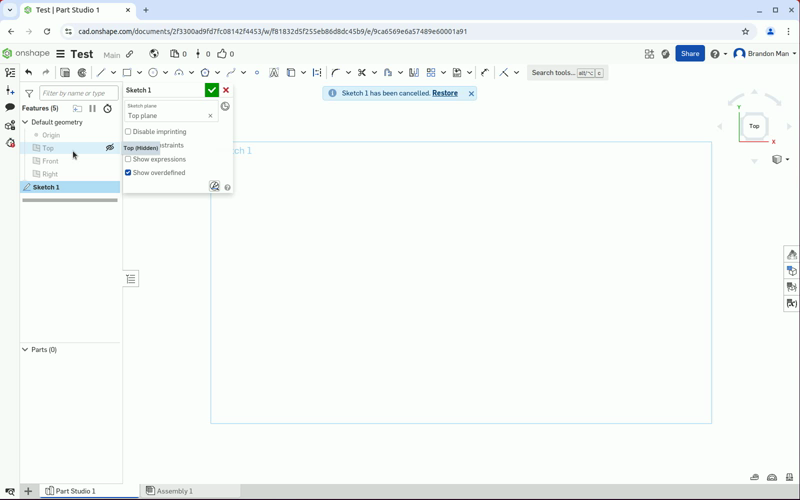
mouse_move(73, 352)
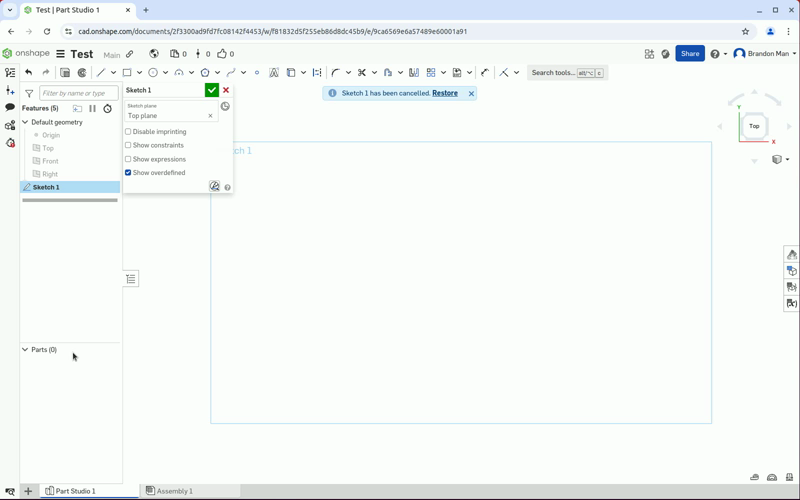
key(y)
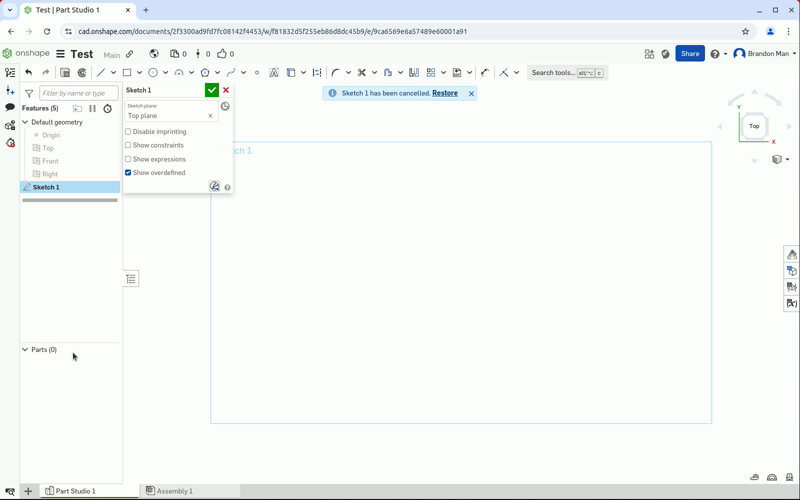
key(l)
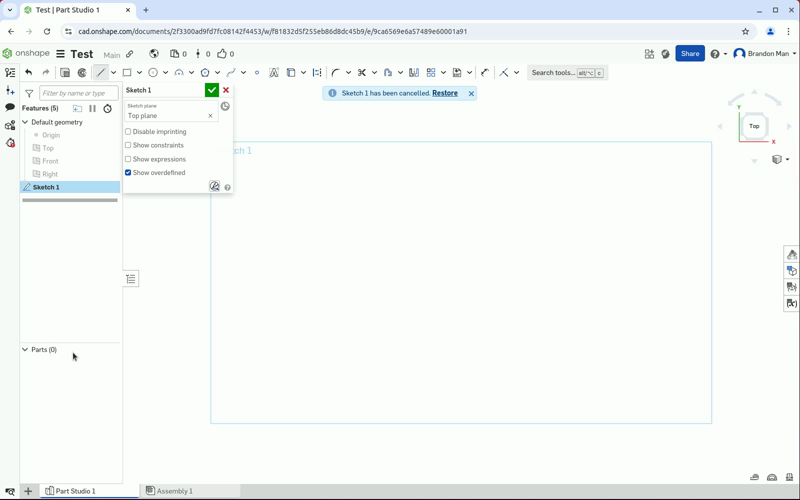
key_down(shift)
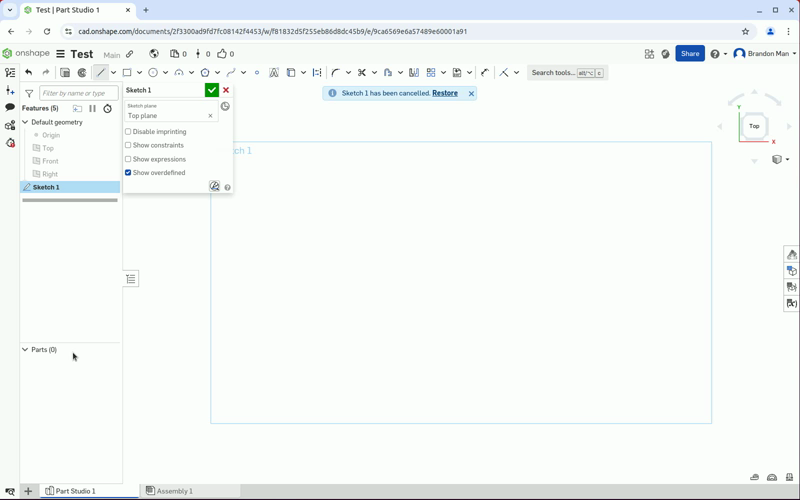
mouse_move(348, 395)
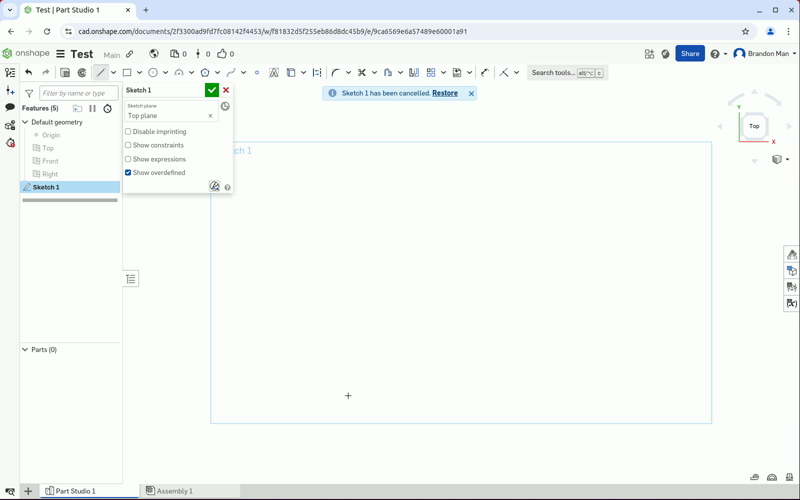
click(348, 395)
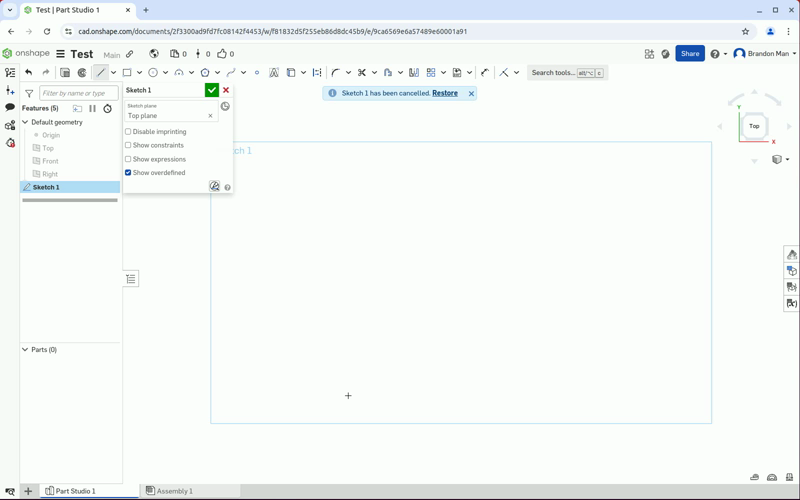
key_up(shift)
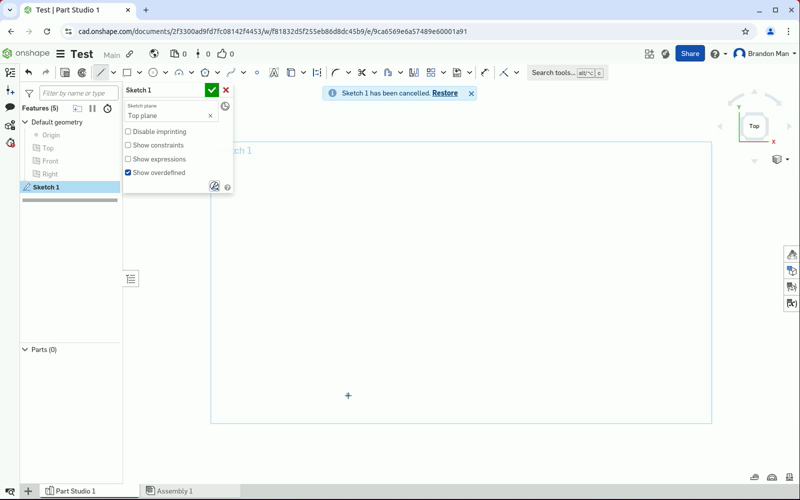
key_down(shift)
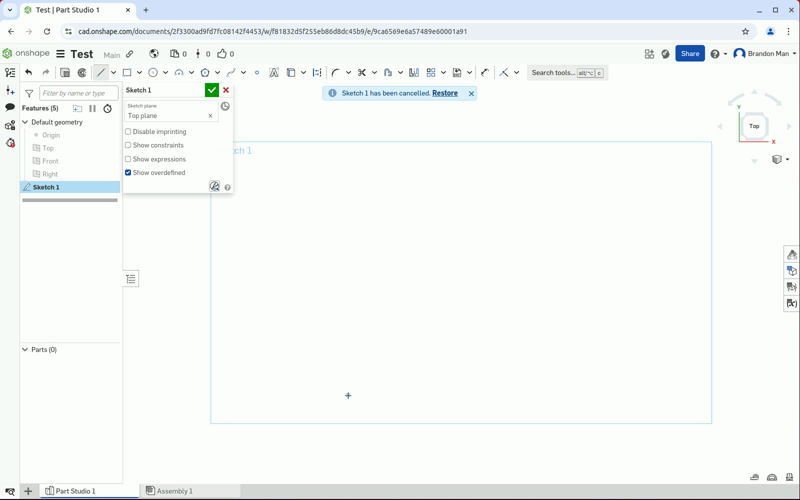
mouse_move(461, 395)
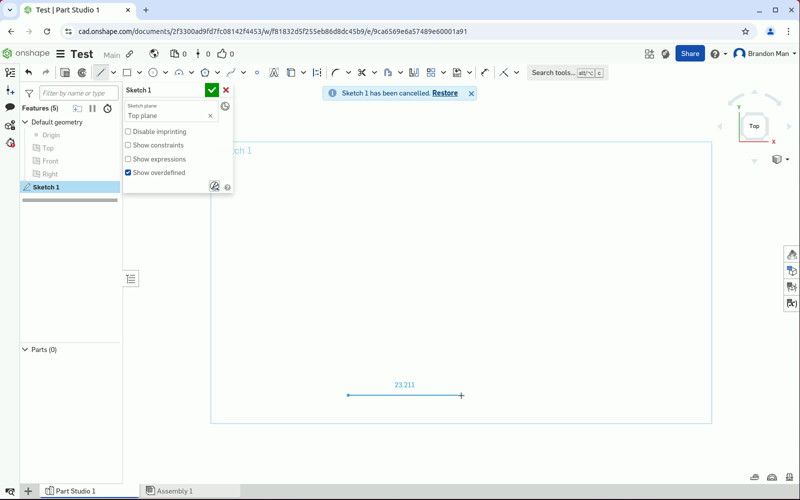
click(461, 395)
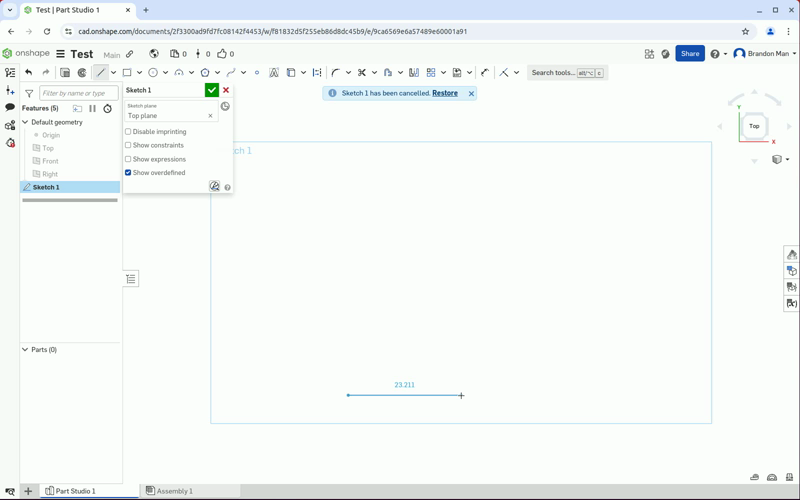
key_up(shift)
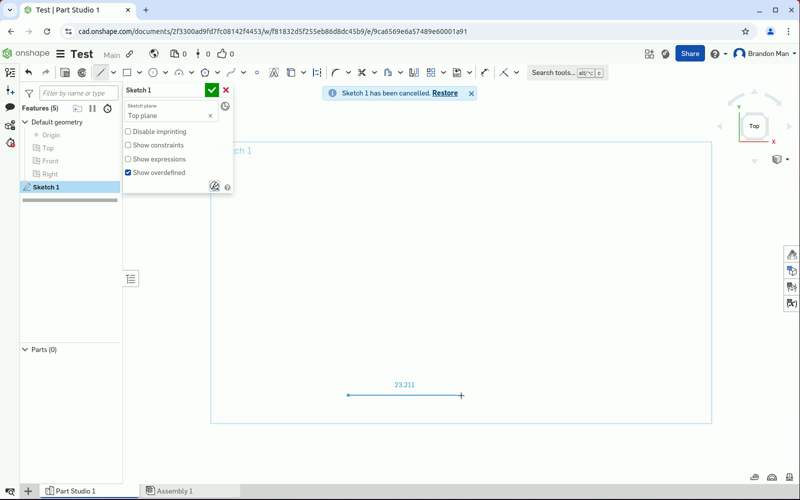
key_down(shift)
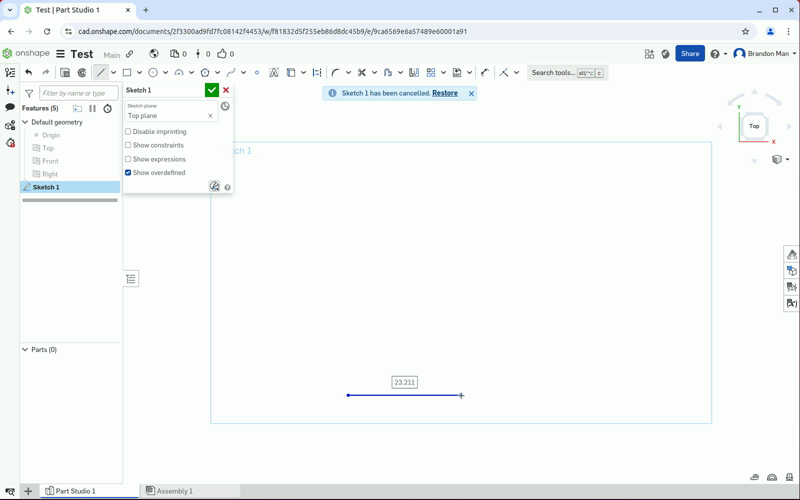
mouse_move(461, 171)
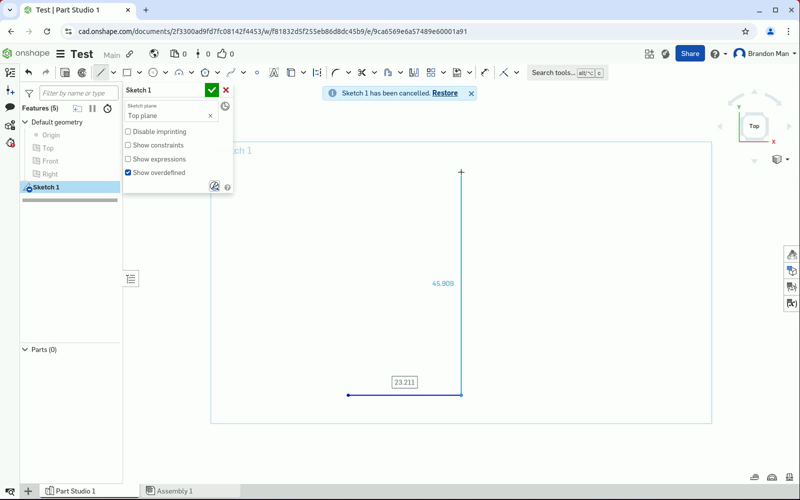
click(461, 171)
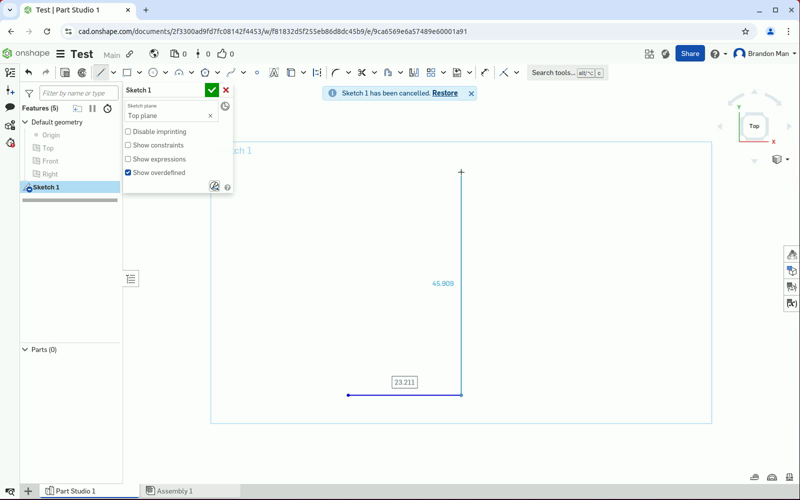
key_up(shift)
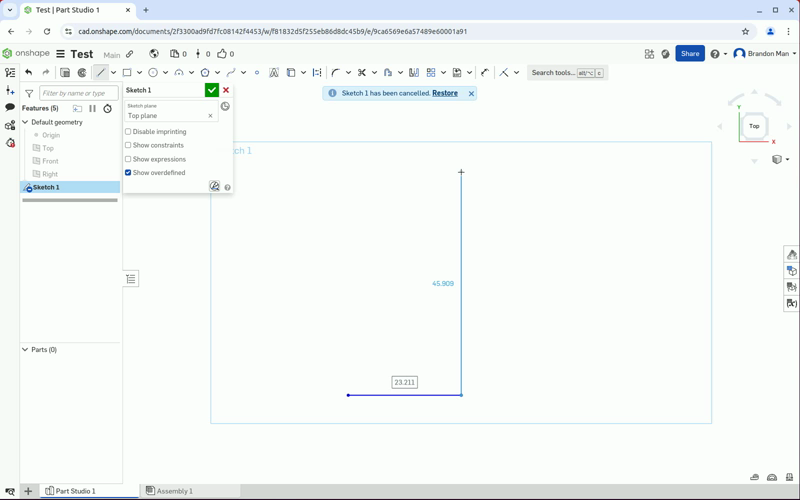
key_down(shift)
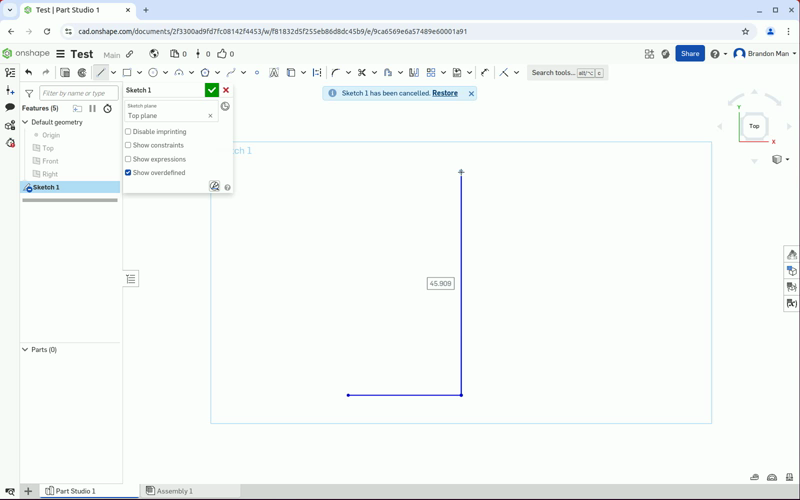
mouse_move(348, 171)
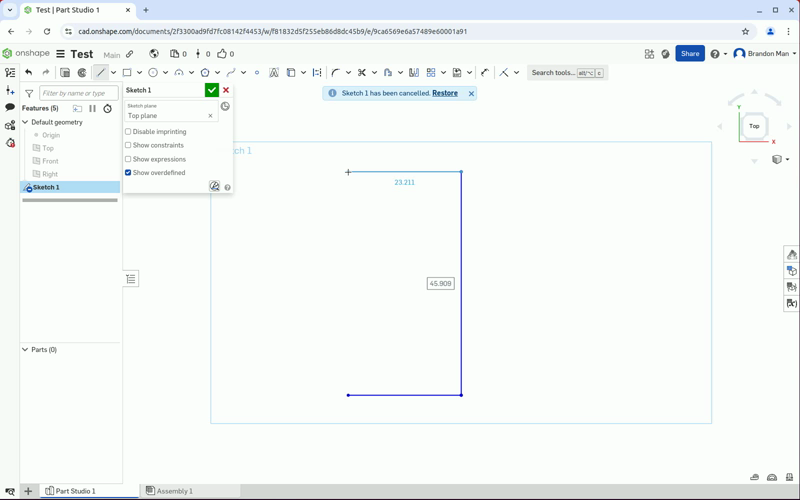
click(348, 171)
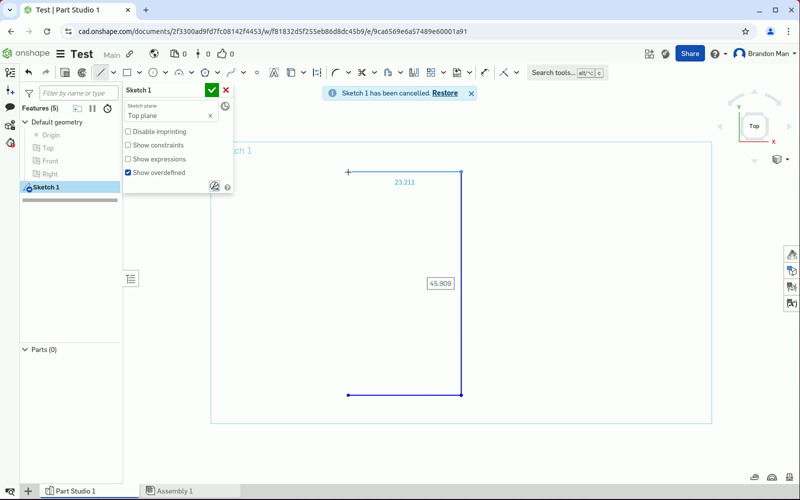
key_up(shift)
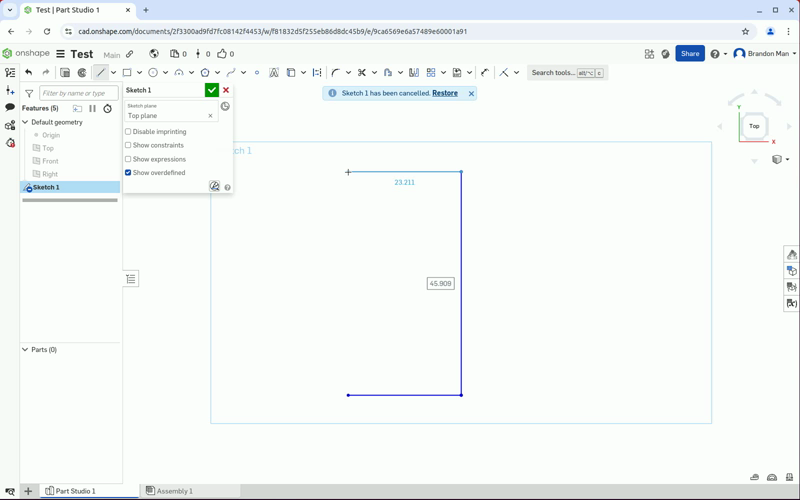
key_down(shift)
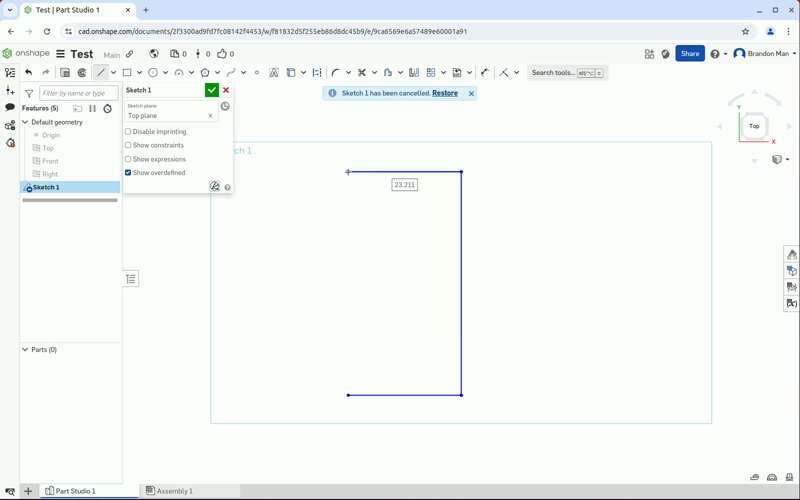
mouse_move(348, 282)
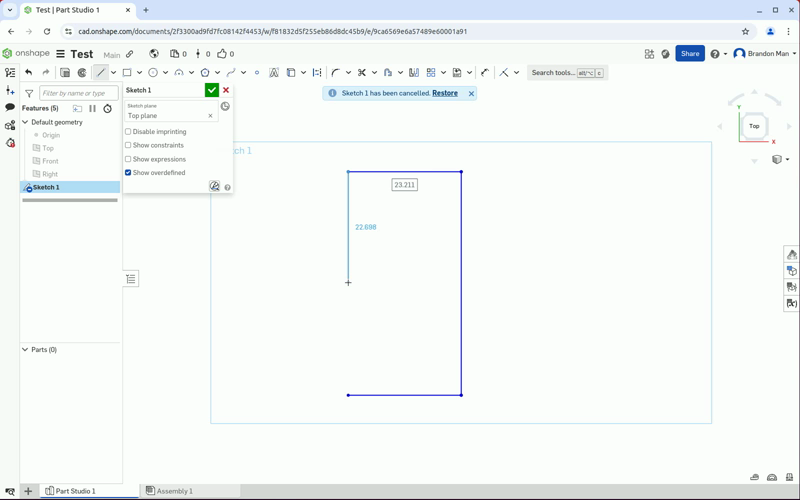
click(348, 282)
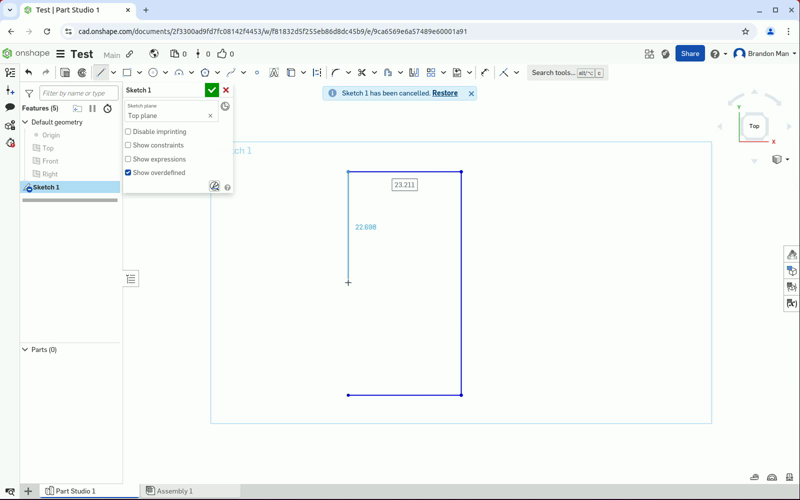
key_up(shift)
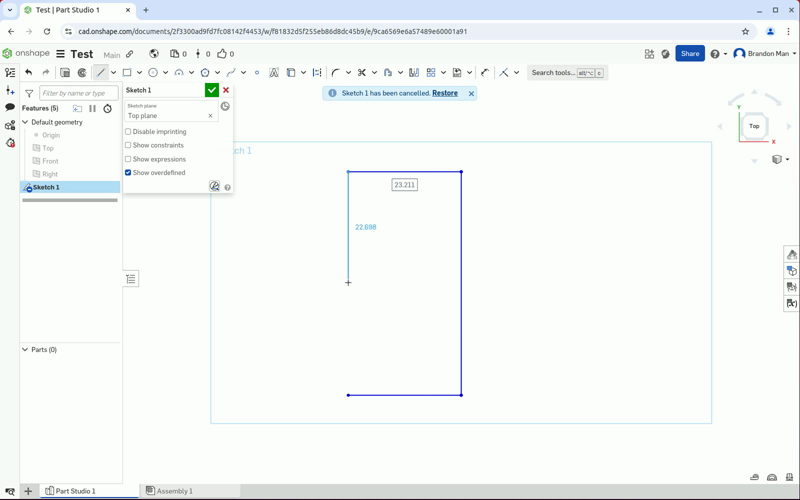
key_down(shift)
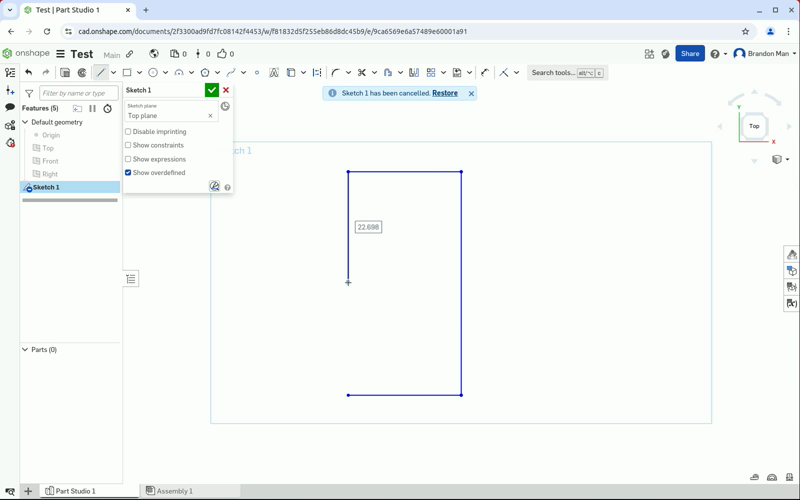
mouse_move(348, 395)
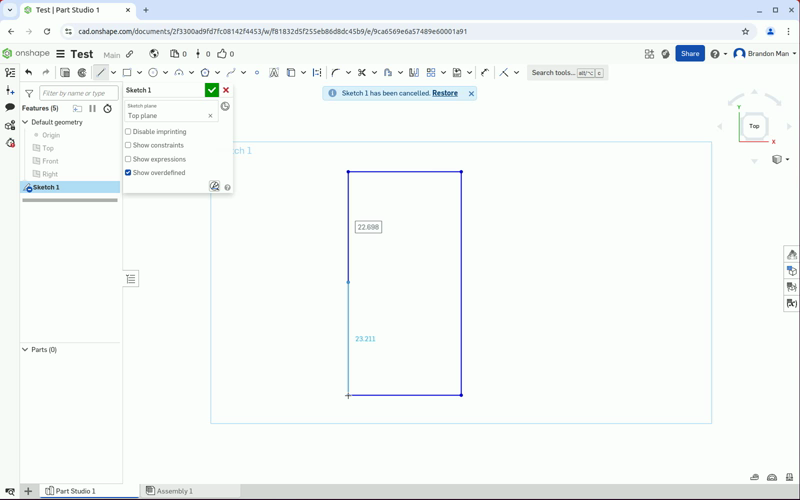
key_up(shift)
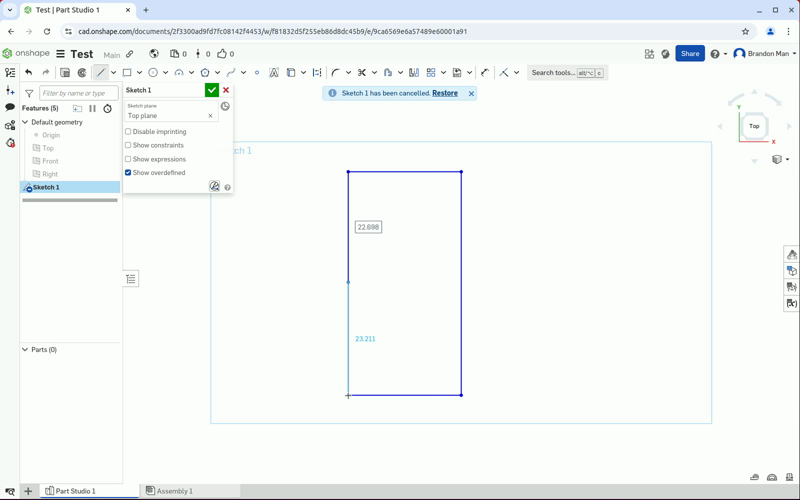
click(348, 395)
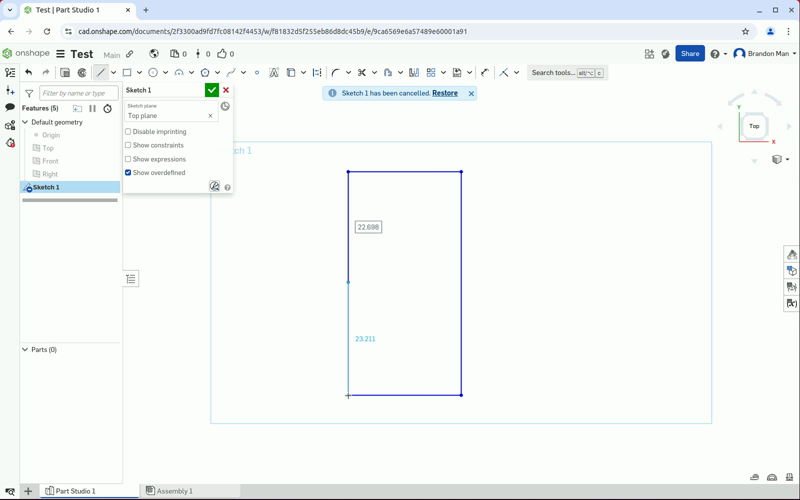
key(esc)
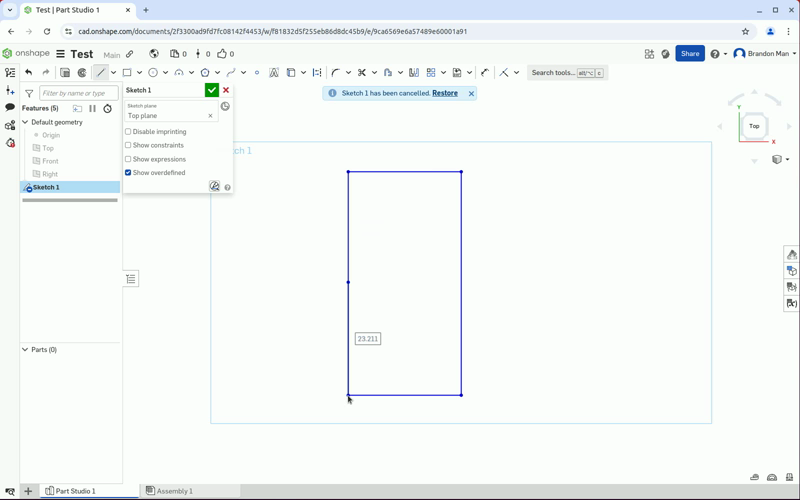
mouse_move(413, 326)
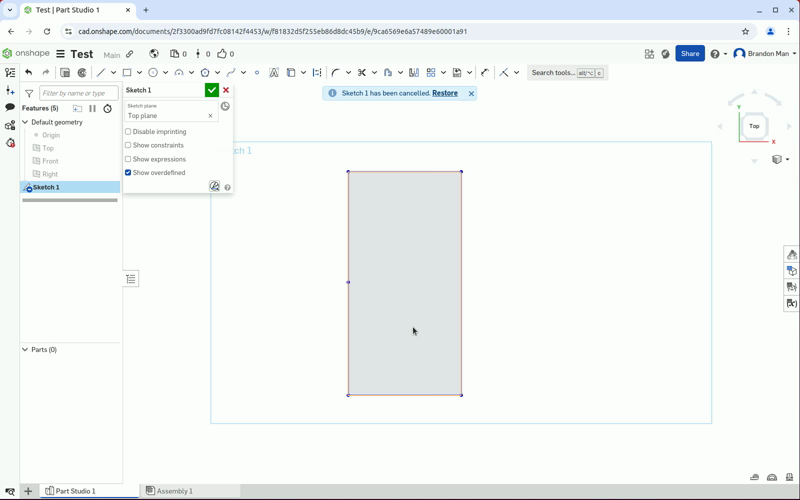
click(413, 326)
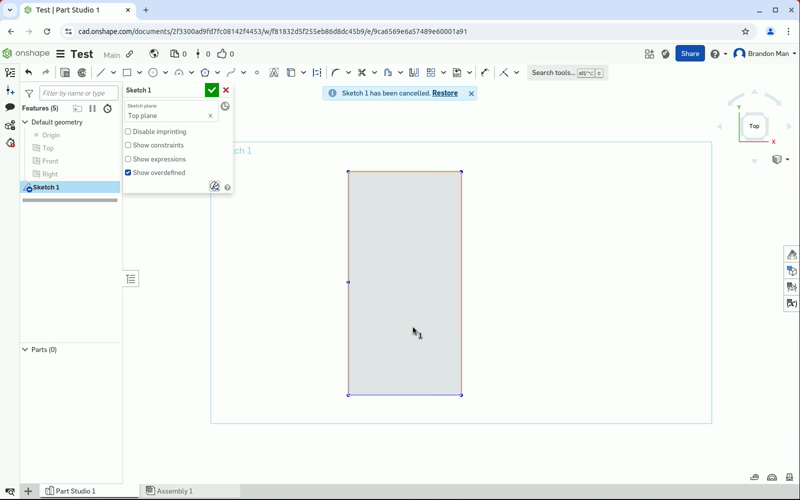
mouse_move(73, 352)
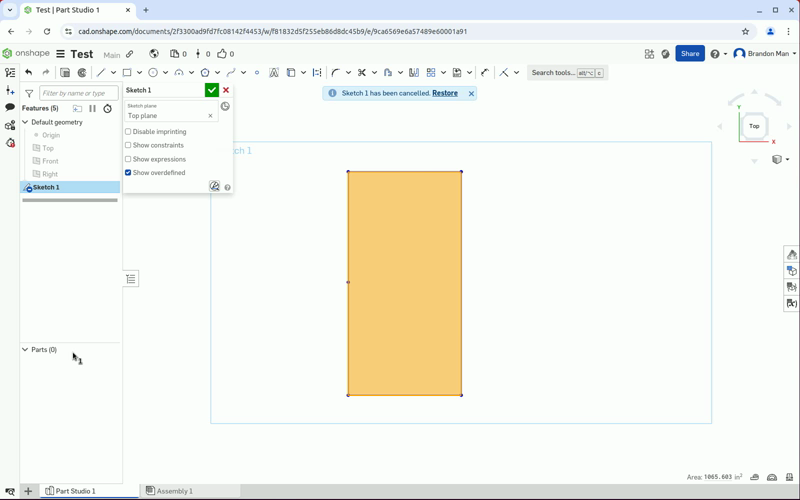
key(shift+y)
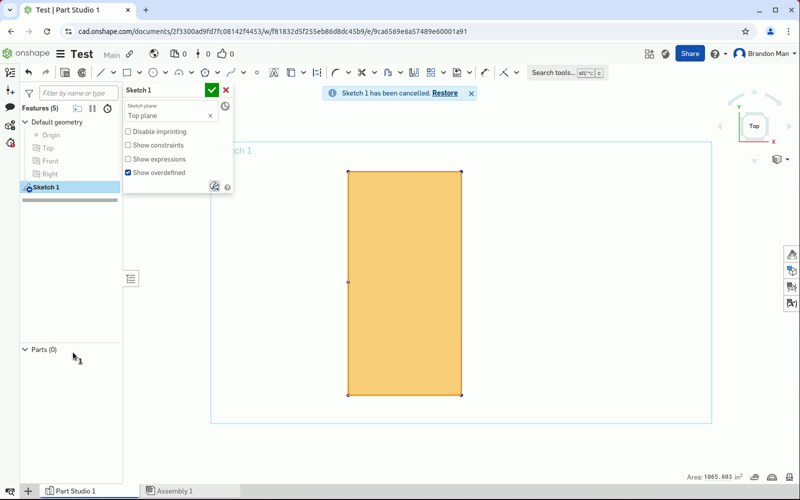
key(shift+e)
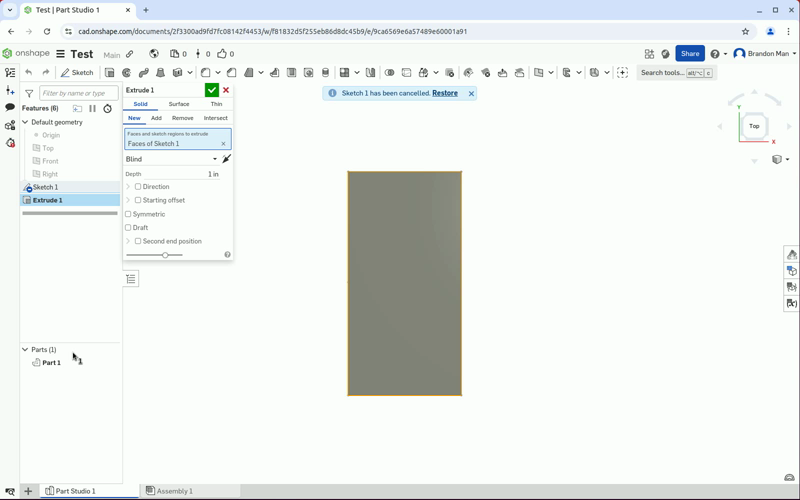
mouse_move(143, 106)
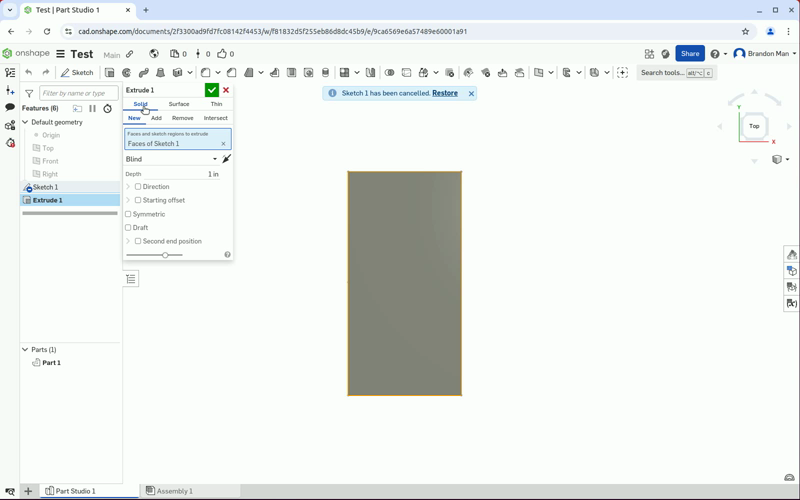
click(143, 106)
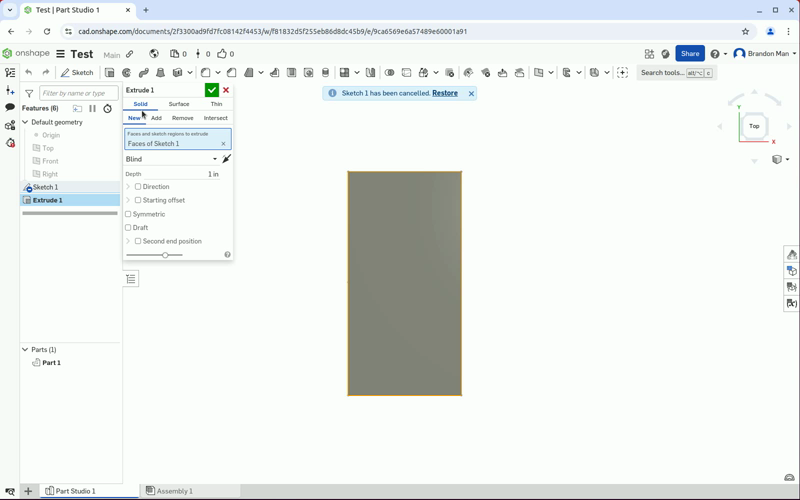
mouse_move(137, 120)
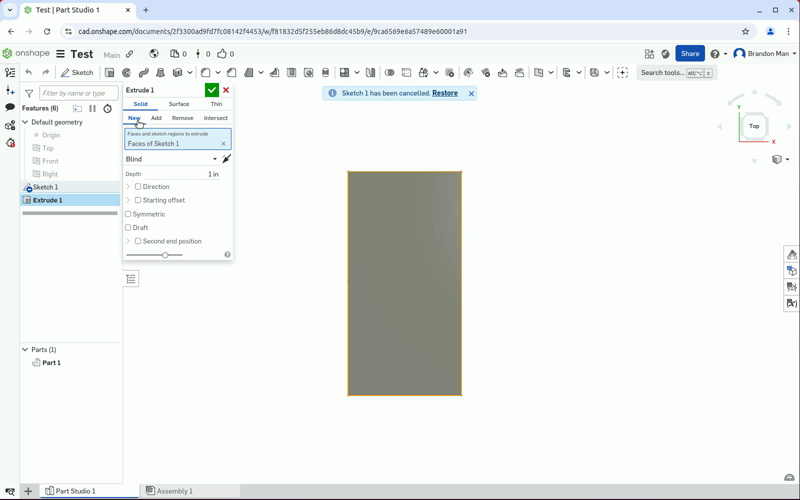
click(137, 120)
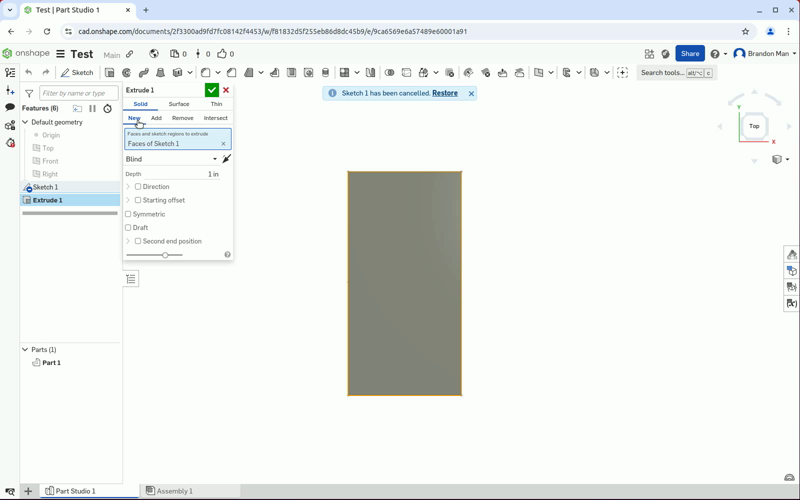
key(tab, 4)
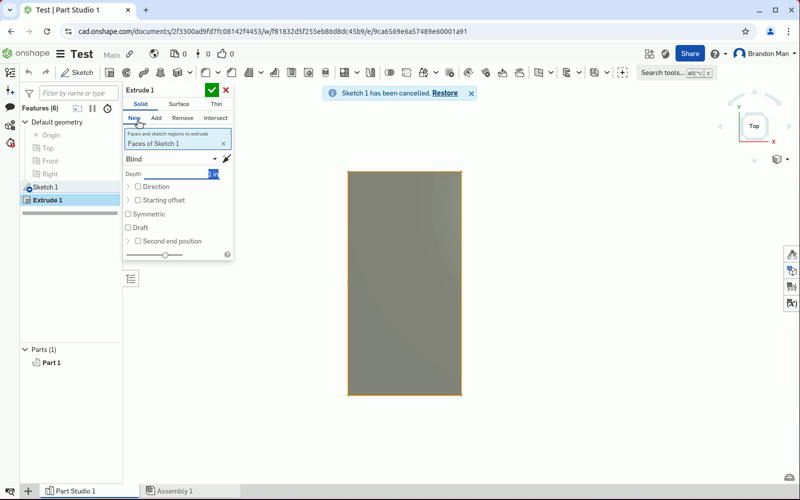
text(0.241)
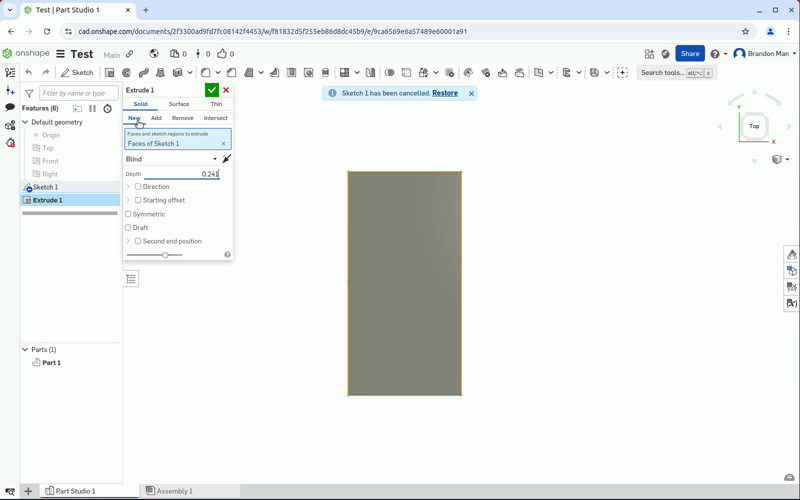
key(enter)
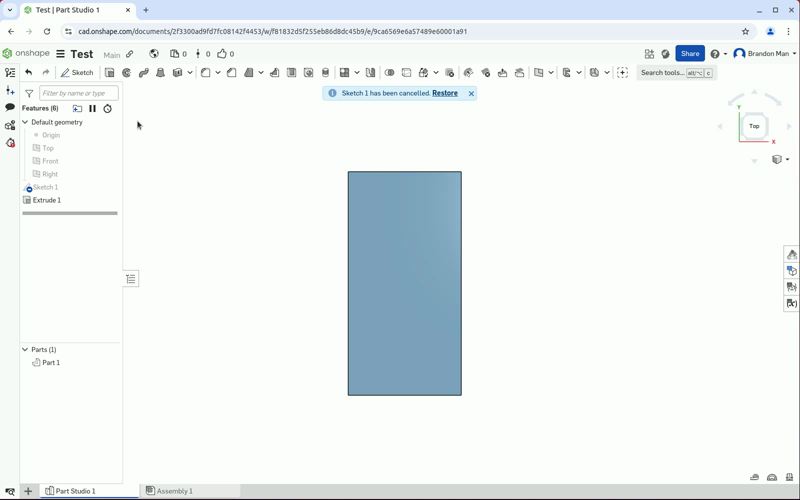
key(shift+h)
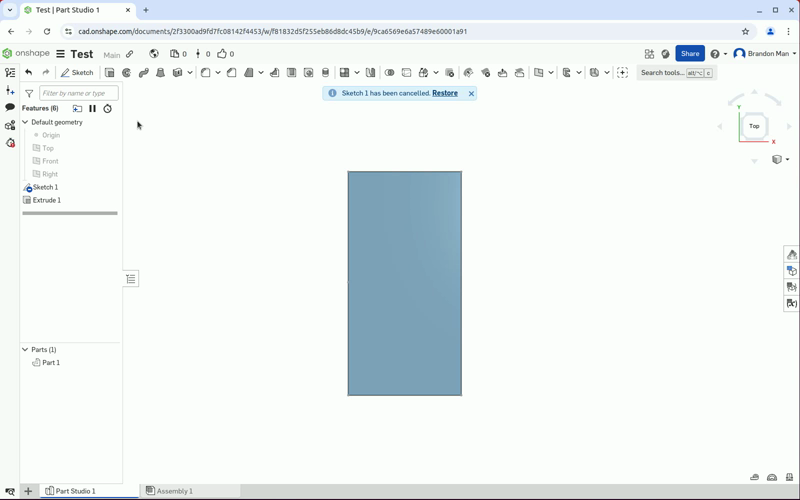
key(shift+h)
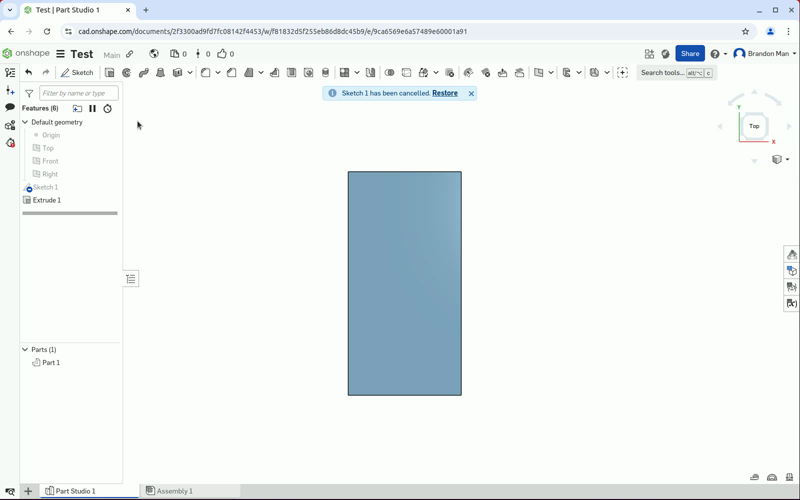
mouse_move(73, 189)
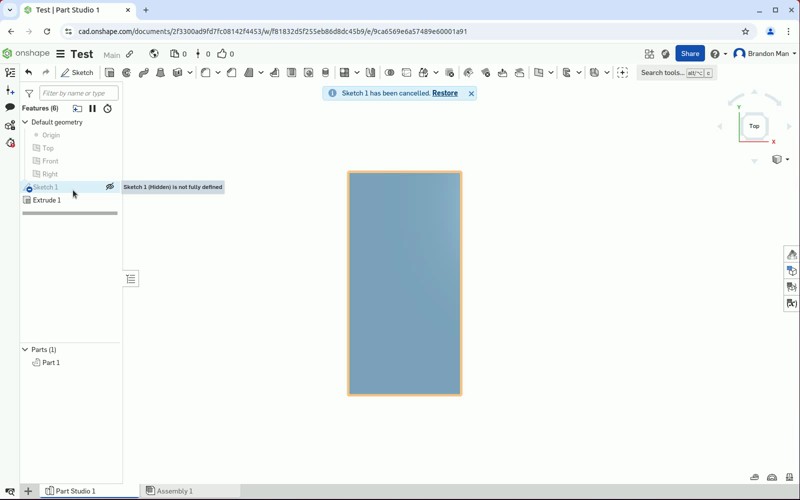
click(73, 189)
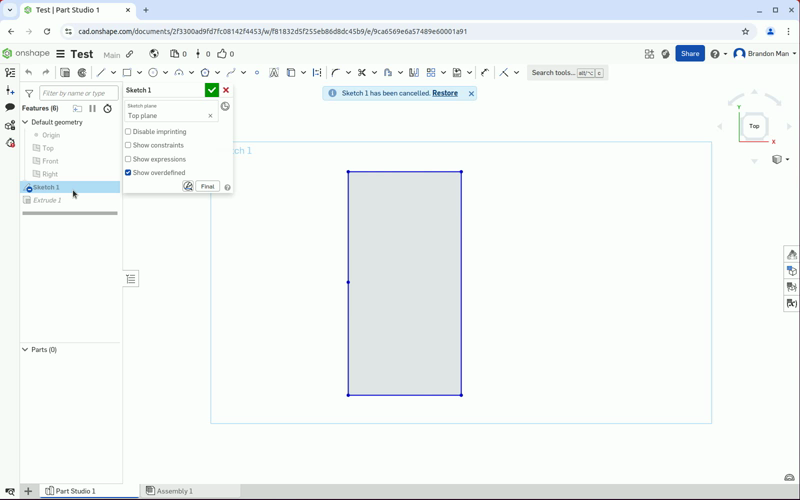
mouse_move(229, 92)
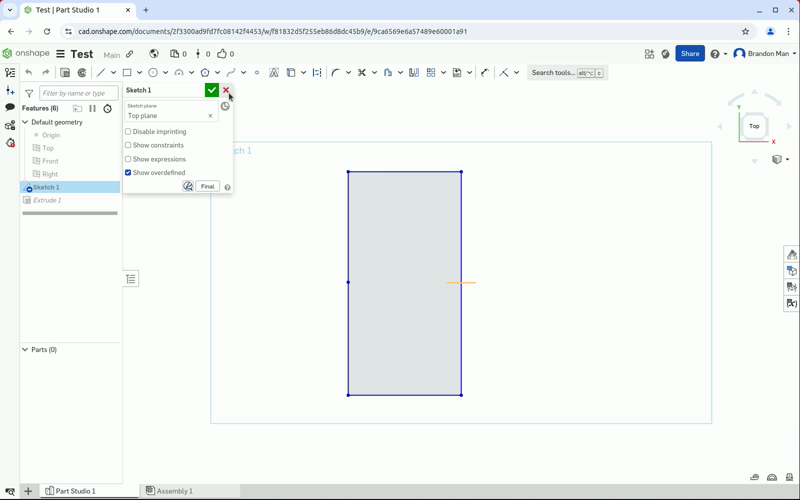
click(229, 92)
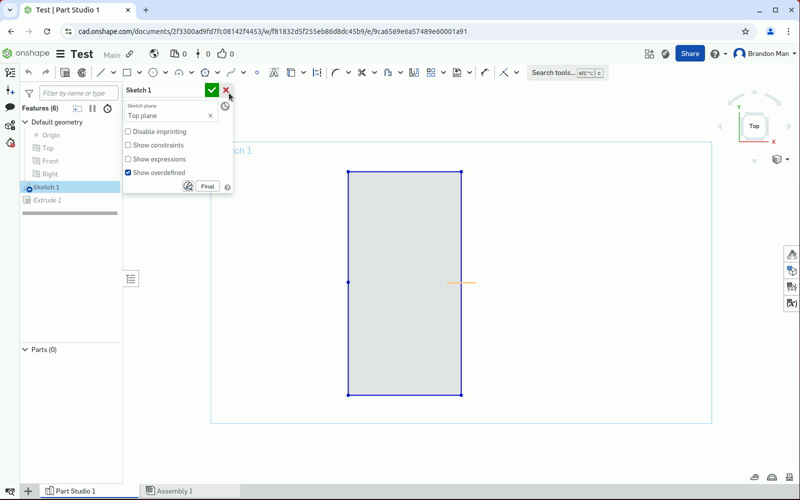
key(shift+s)
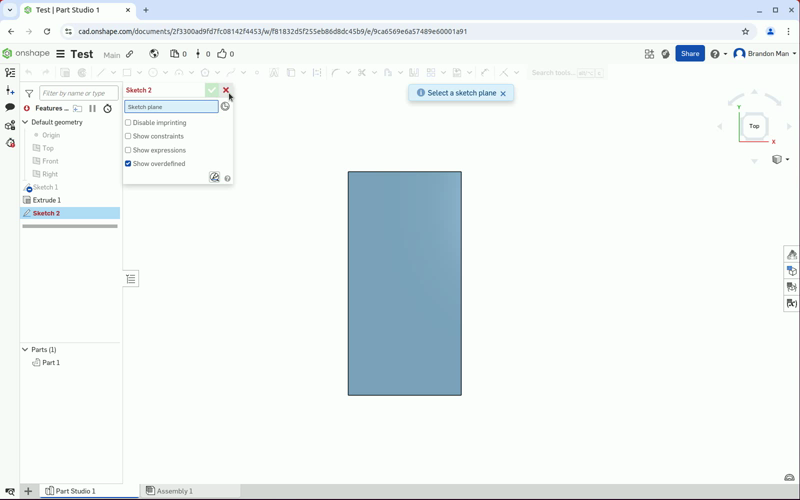
mouse_move(73, 150)
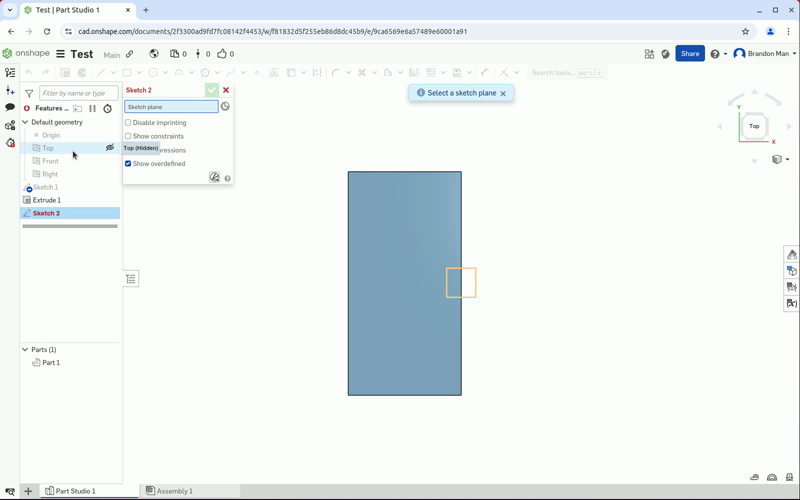
click(73, 150)
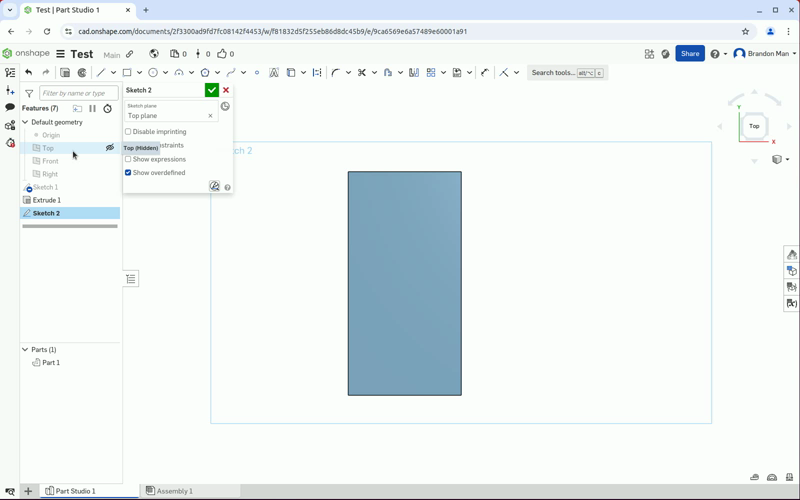
mouse_move(73, 352)
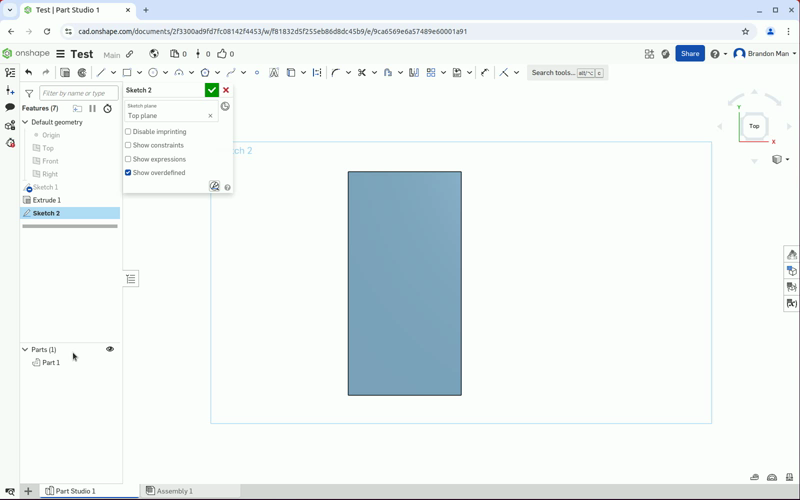
key(y)
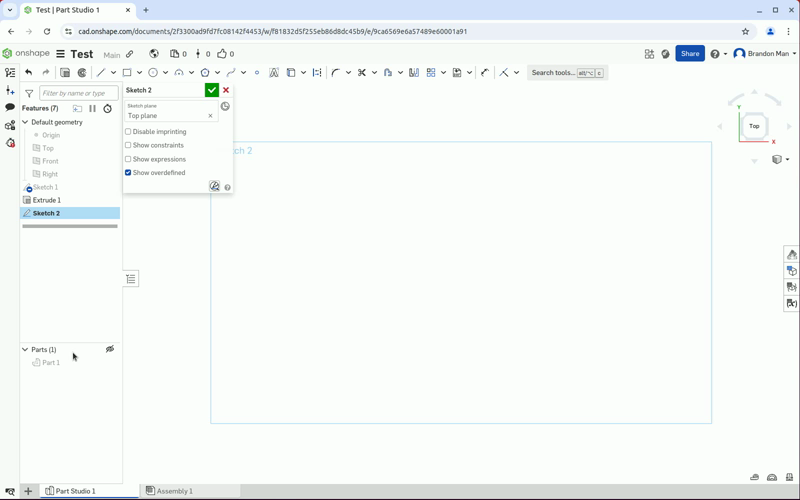
key(l)
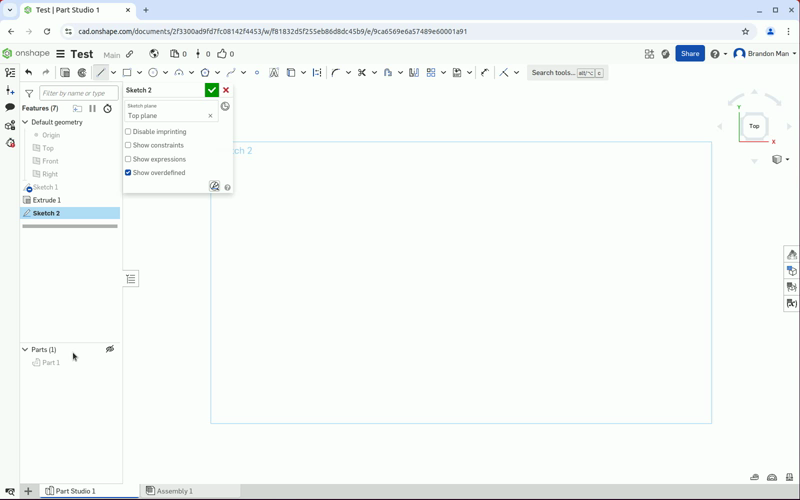
key_down(shift)
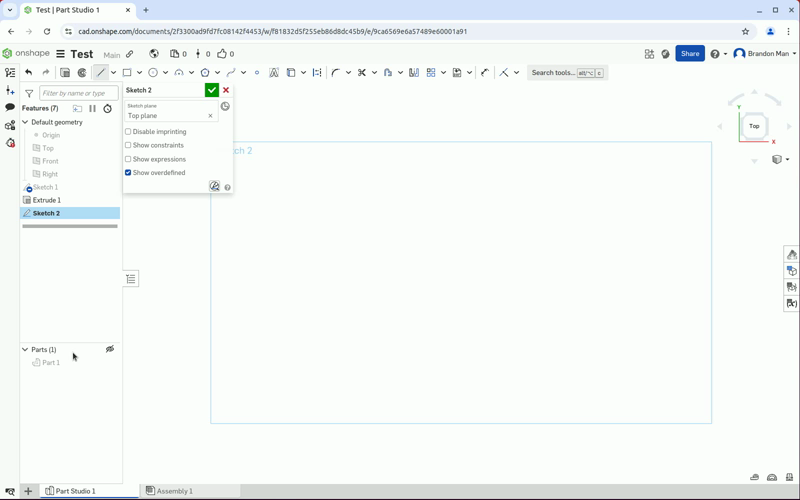
mouse_move(460, 395)
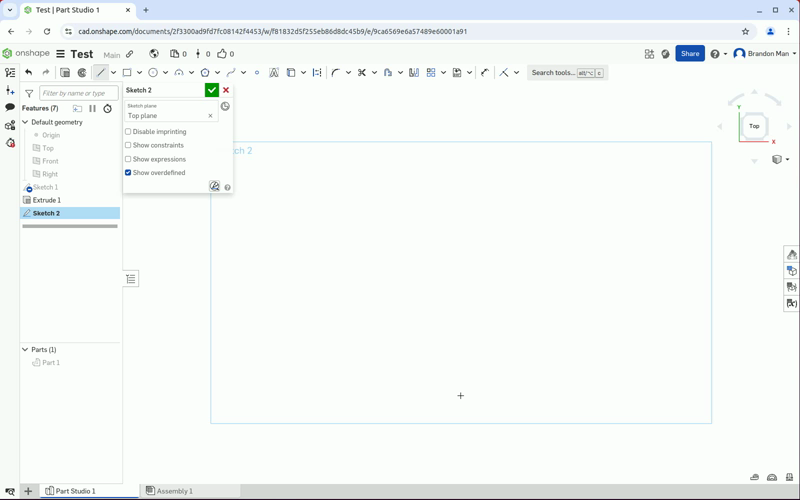
click(460, 395)
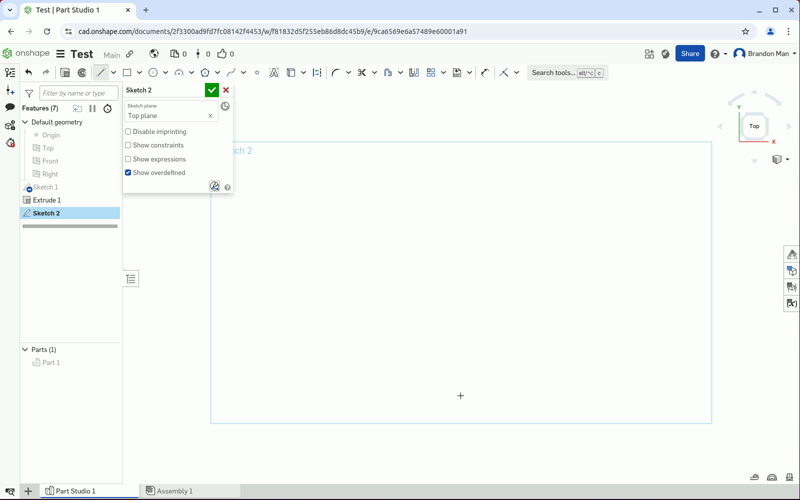
key_up(shift)
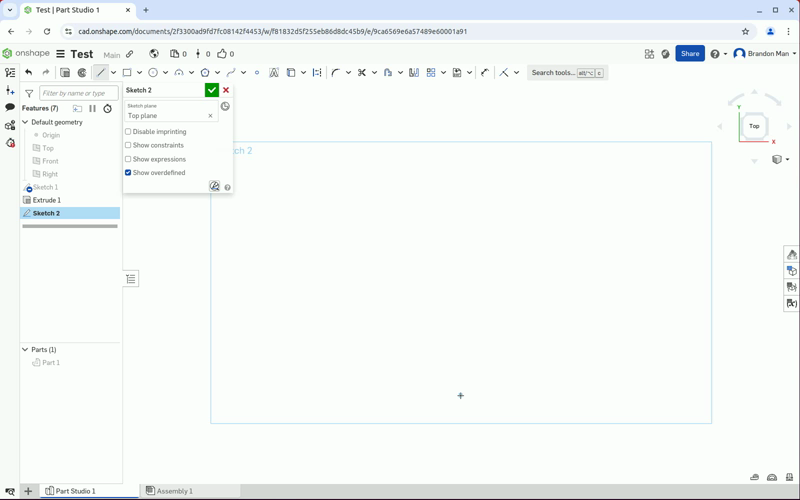
key_down(shift)
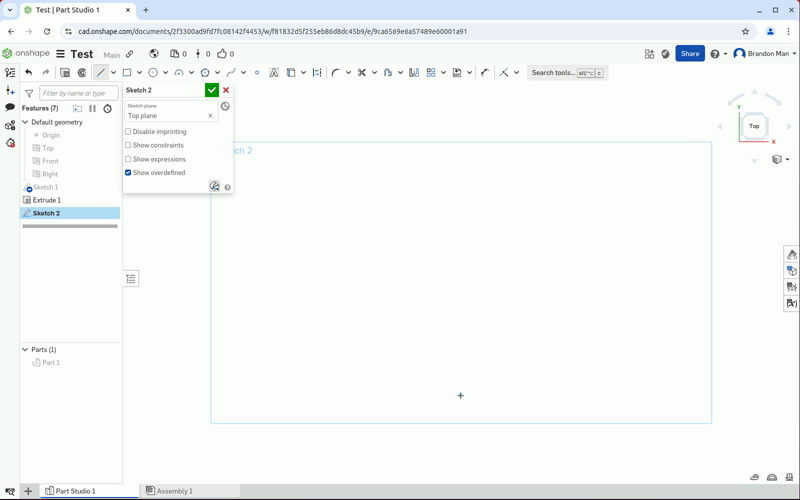
mouse_move(573, 395)
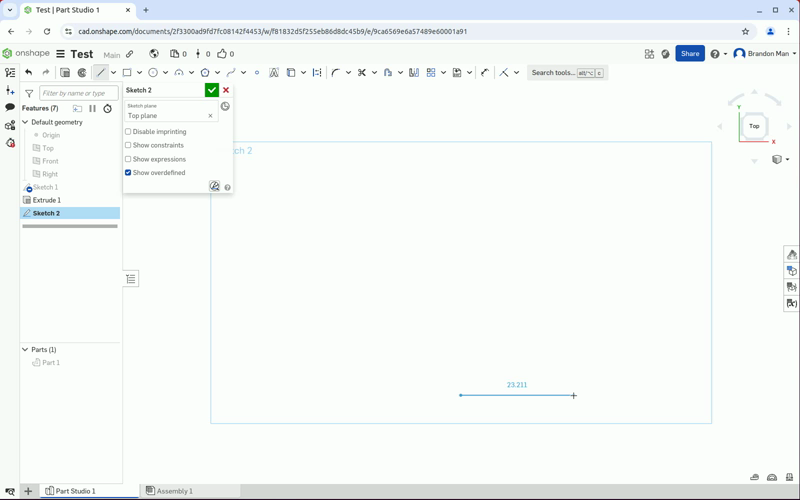
click(573, 395)
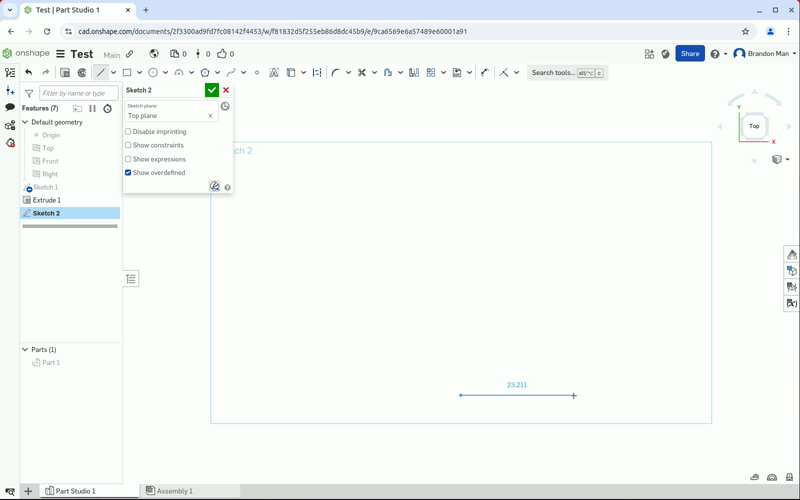
key_up(shift)
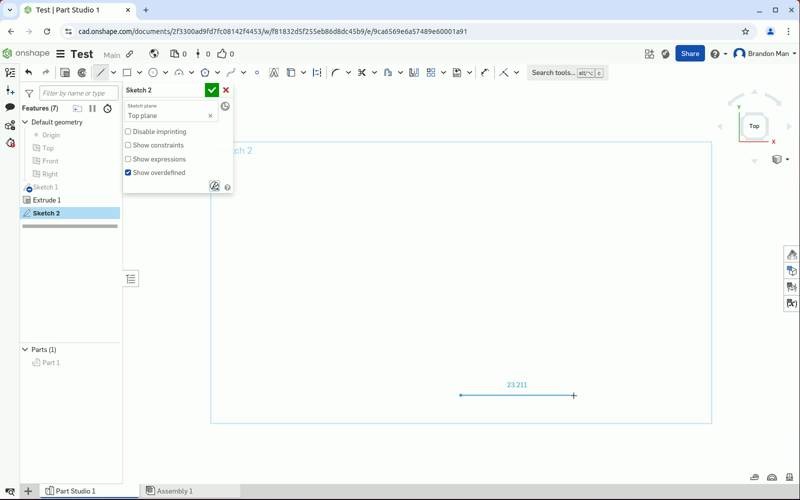
key_down(shift)
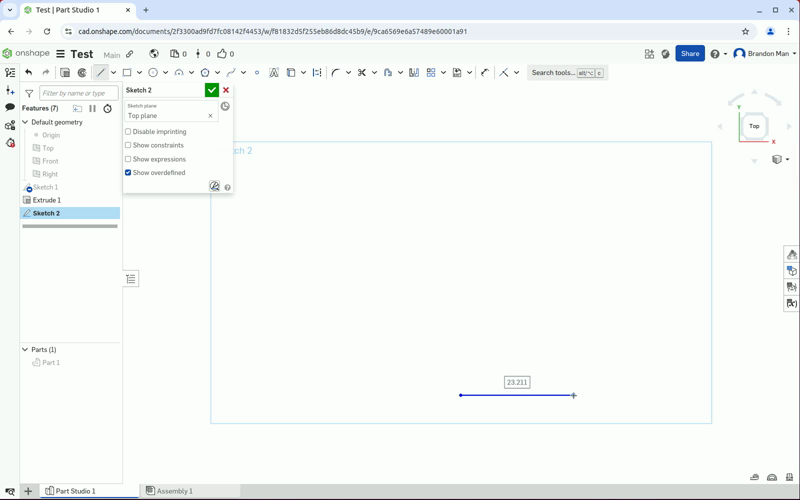
mouse_move(573, 282)
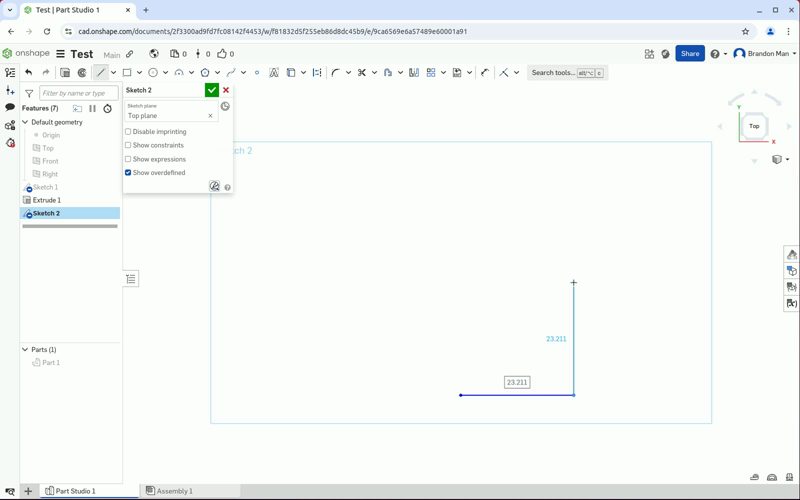
click(573, 282)
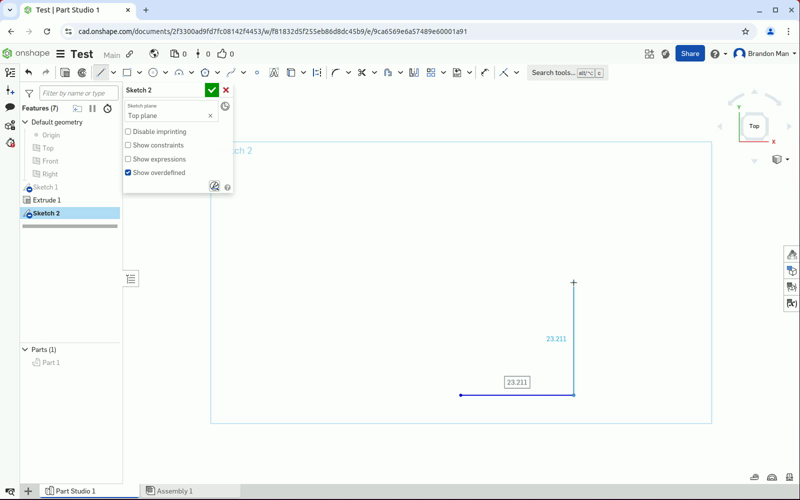
key_up(shift)
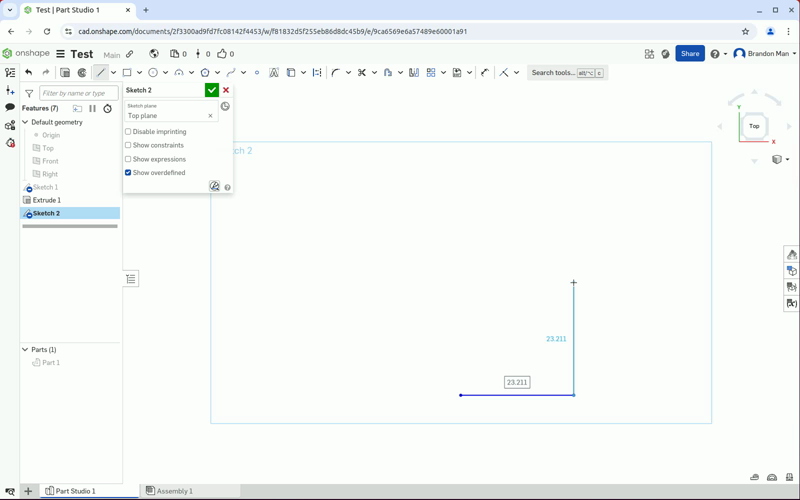
key_down(shift)
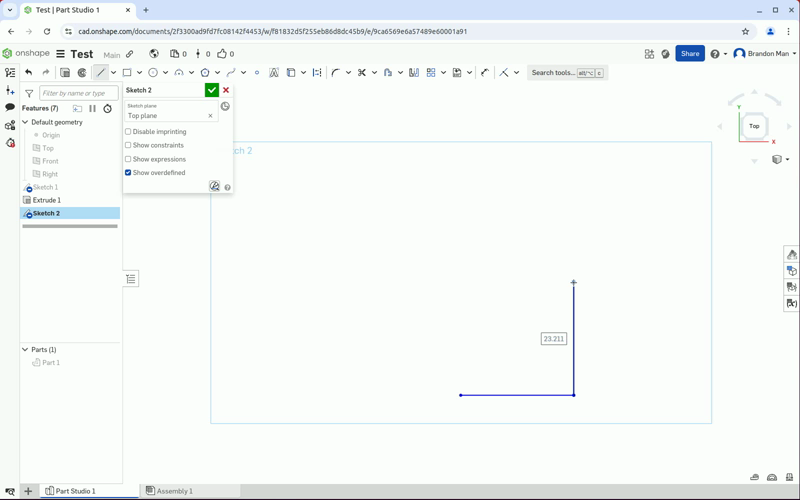
mouse_move(573, 171)
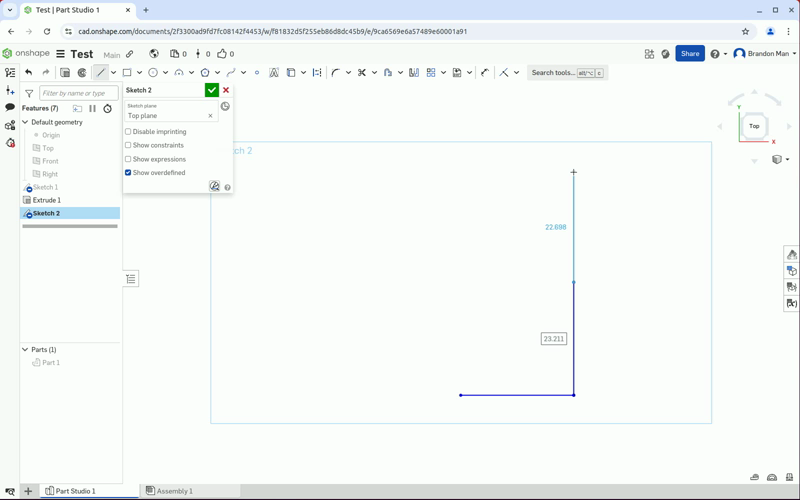
click(573, 171)
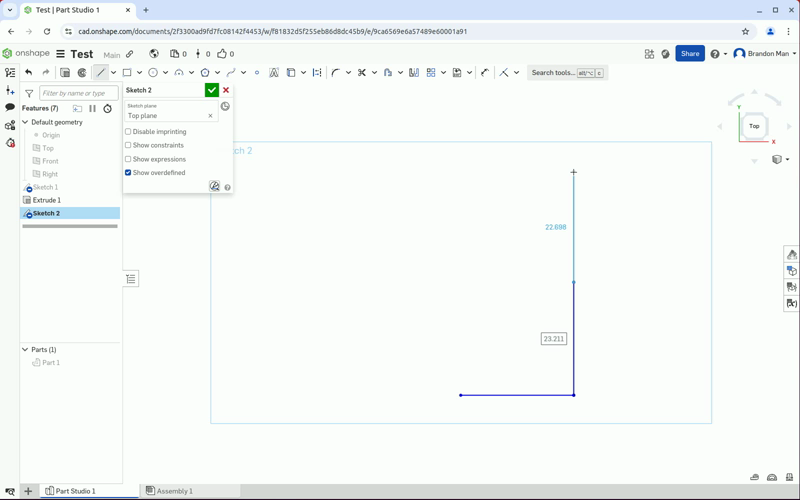
key_up(shift)
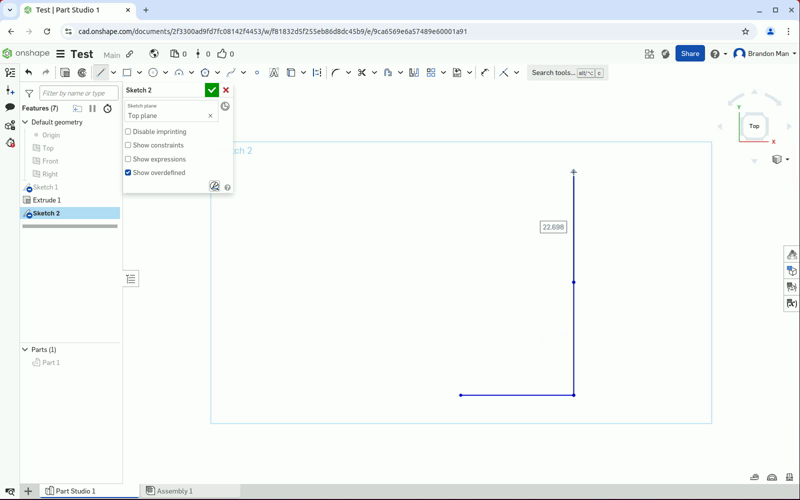
key_down(shift)
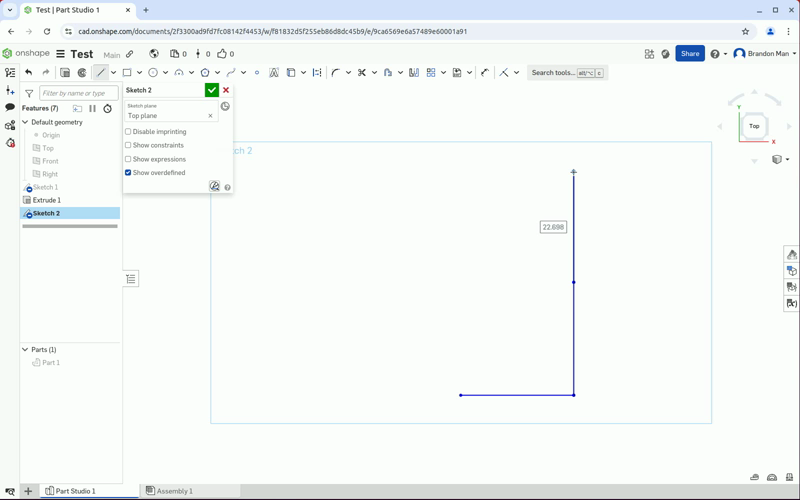
mouse_move(460, 171)
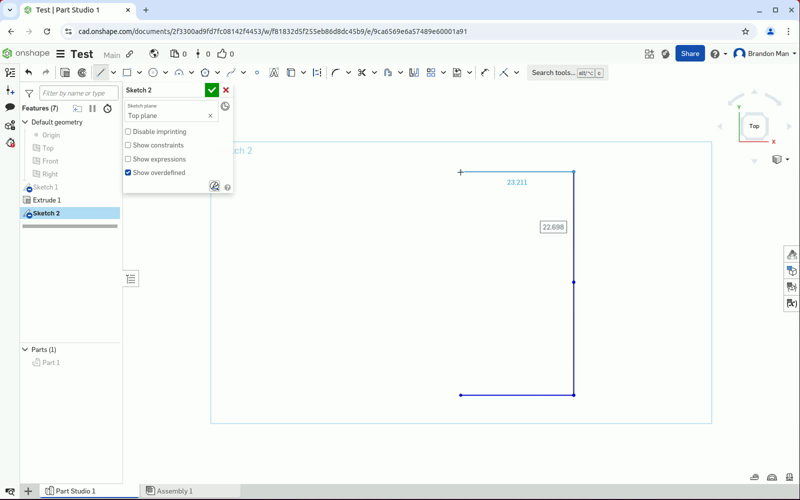
click(460, 171)
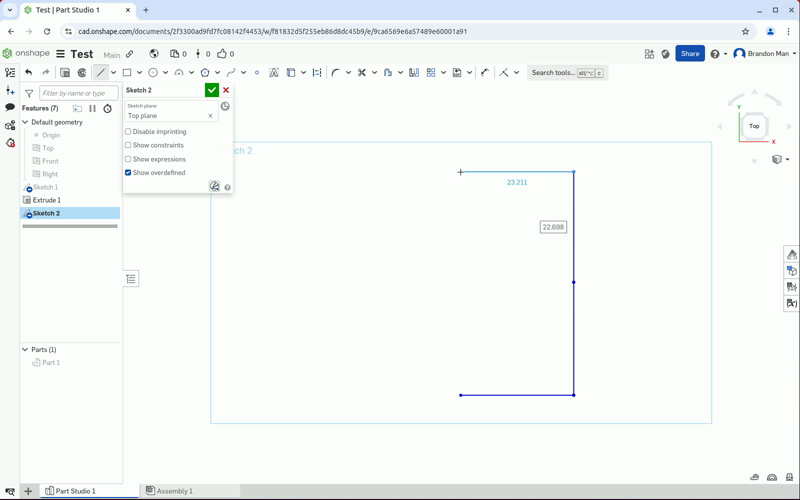
key_up(shift)
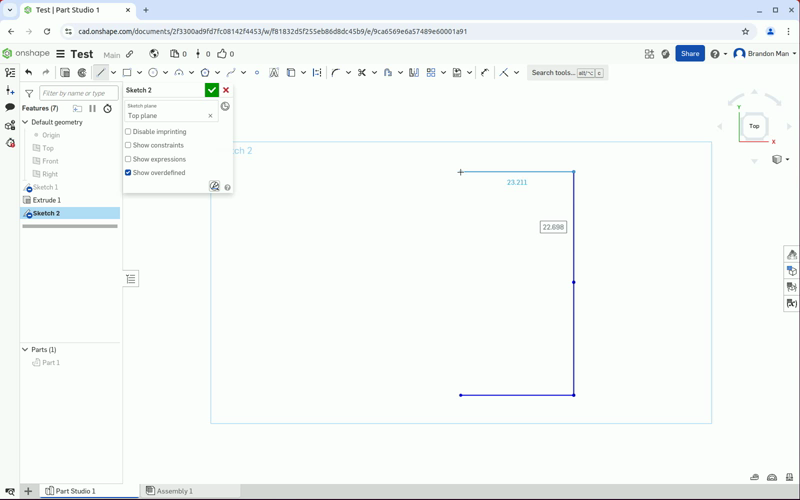
key_down(shift)
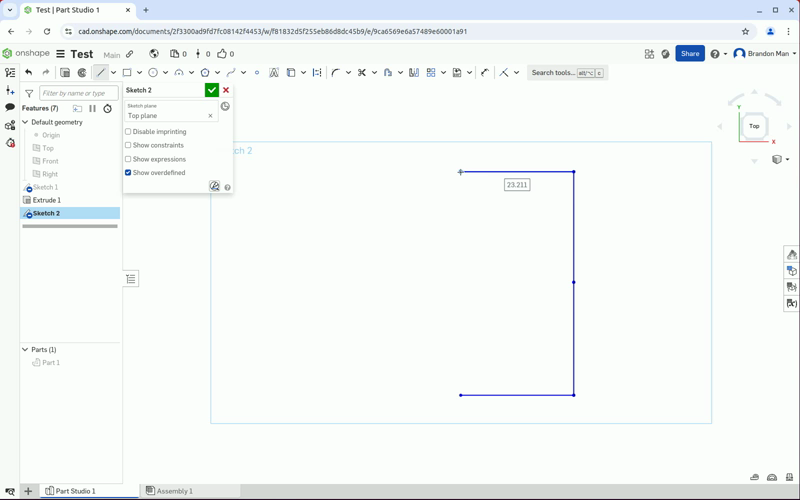
mouse_move(460, 395)
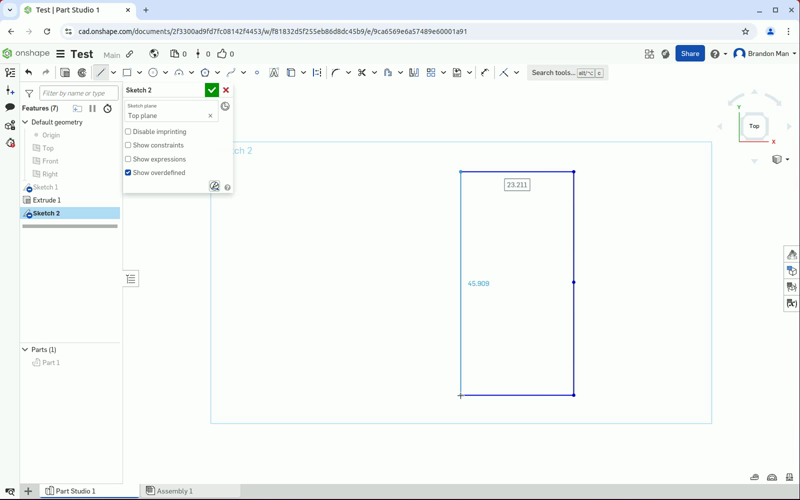
key_up(shift)
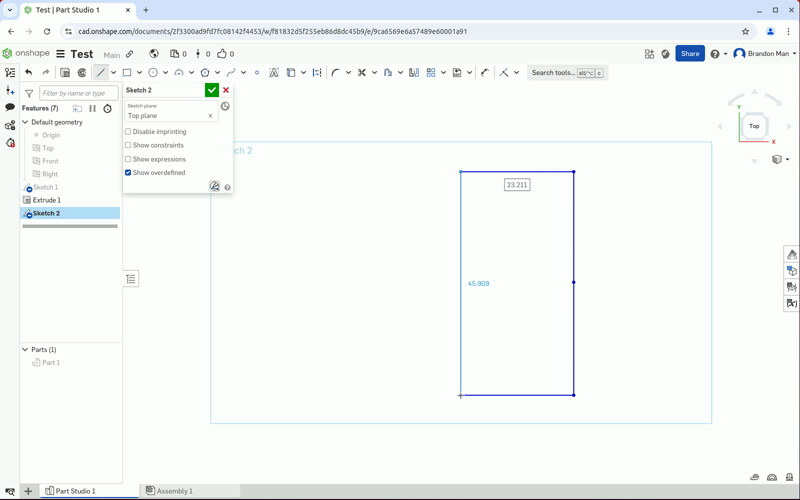
click(460, 395)
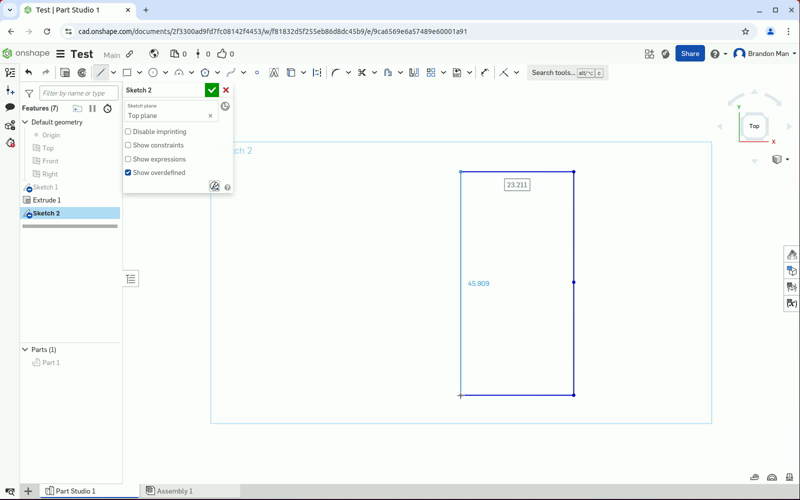
key(esc)
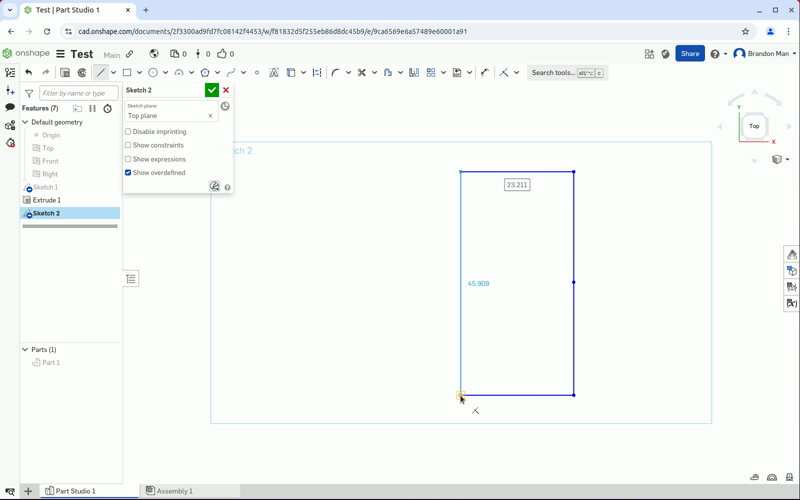
mouse_move(511, 298)
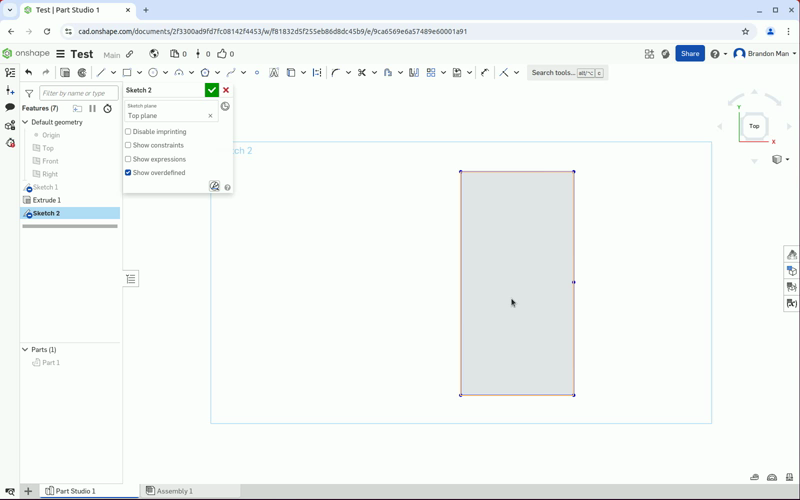
click(511, 298)
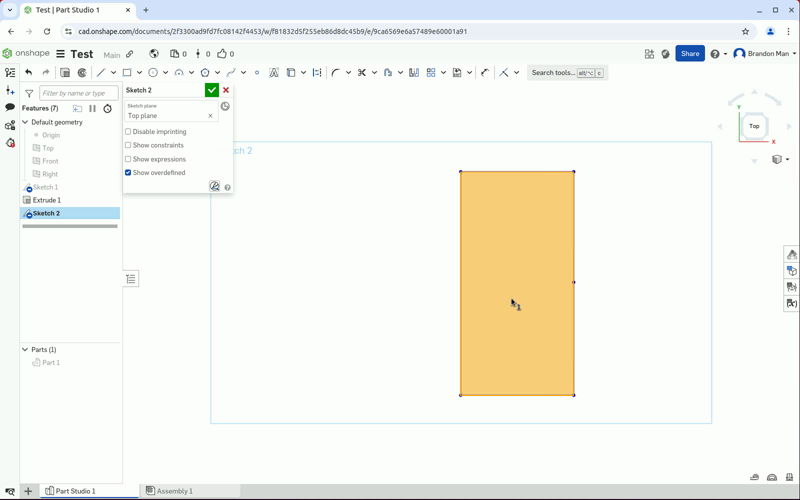
mouse_move(73, 352)
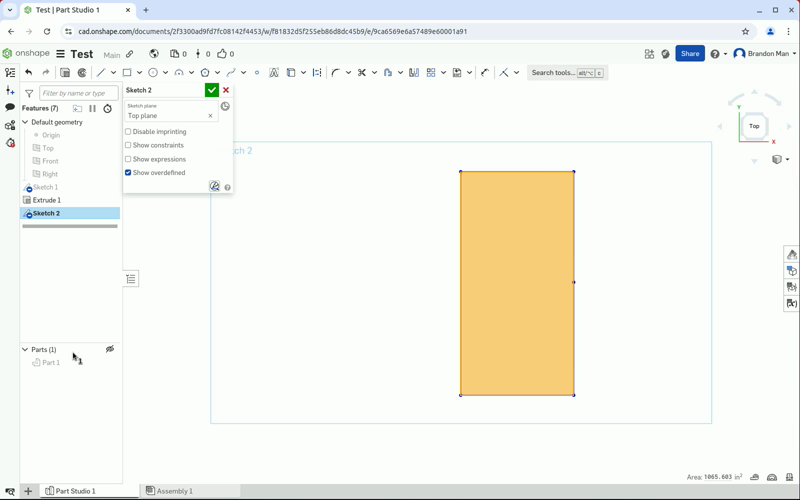
key(shift+y)
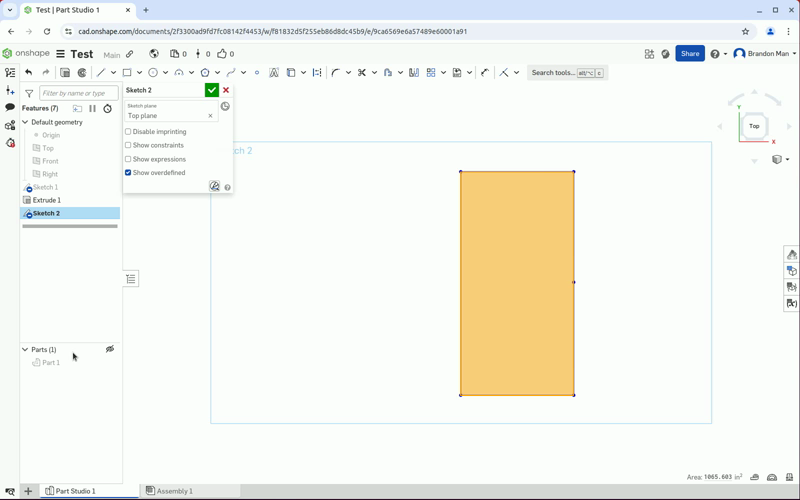
key(shift+e)
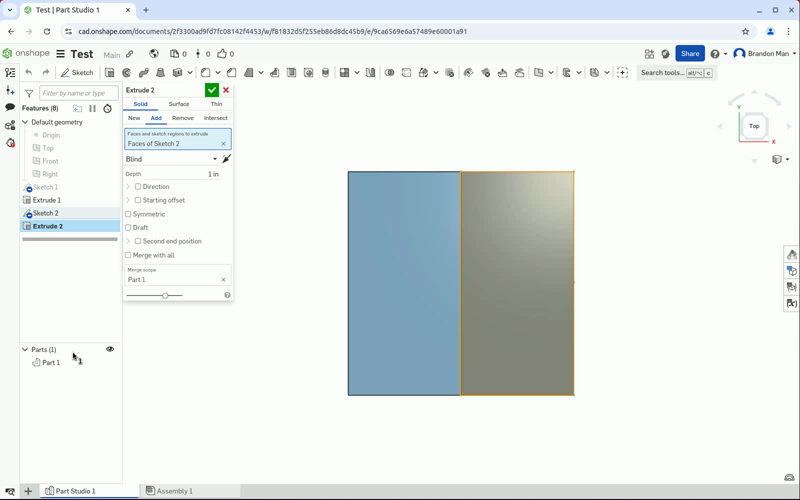
mouse_move(143, 106)
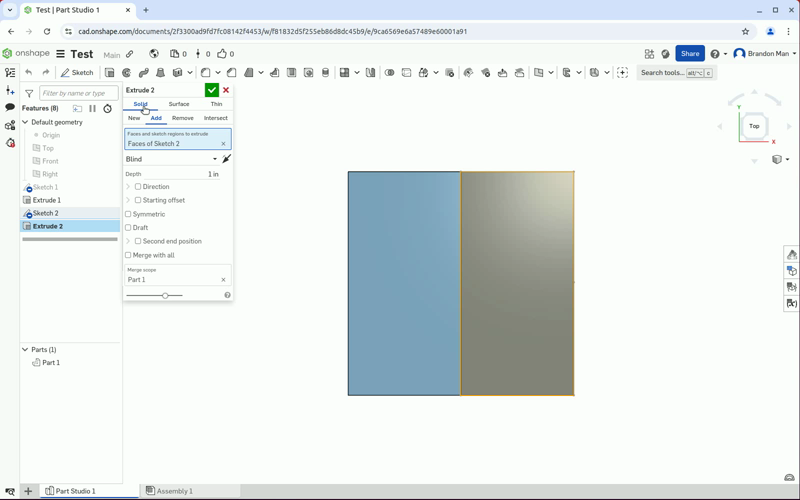
click(143, 106)
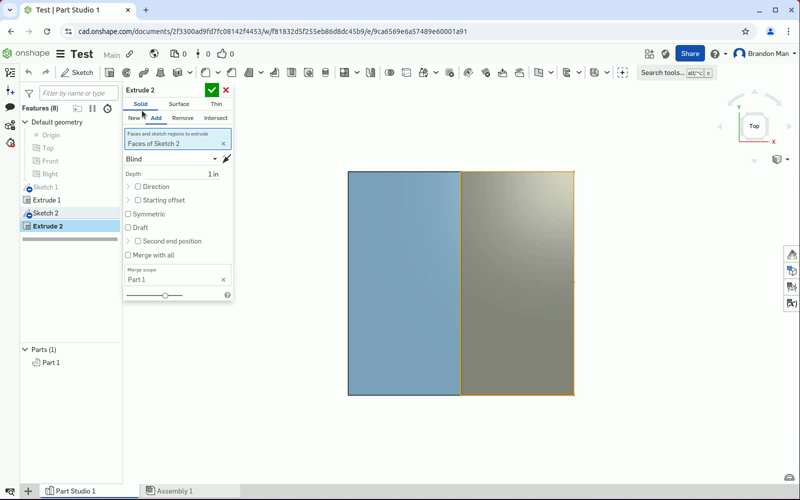
mouse_move(137, 120)
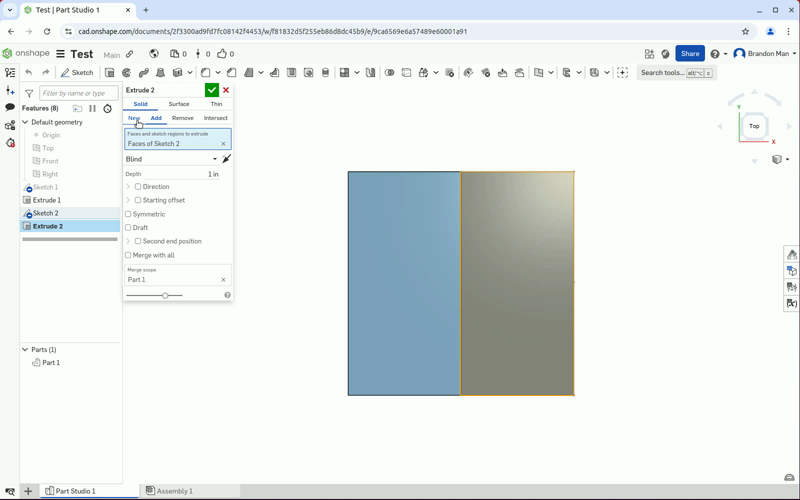
click(137, 120)
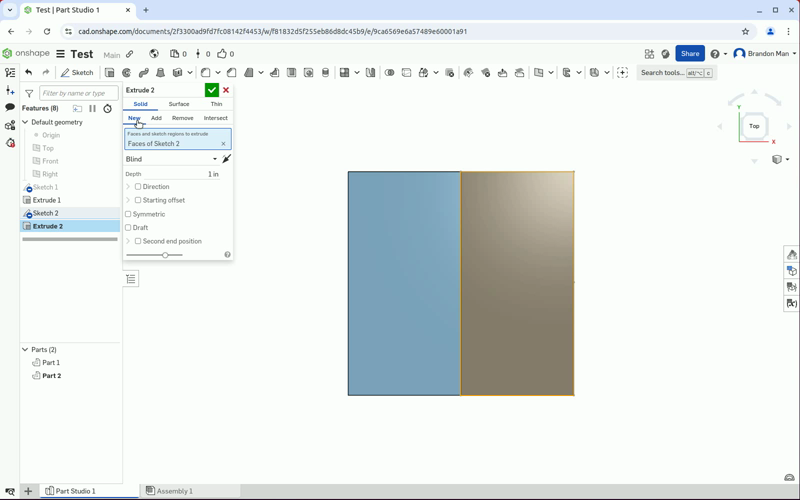
key(tab, 4)
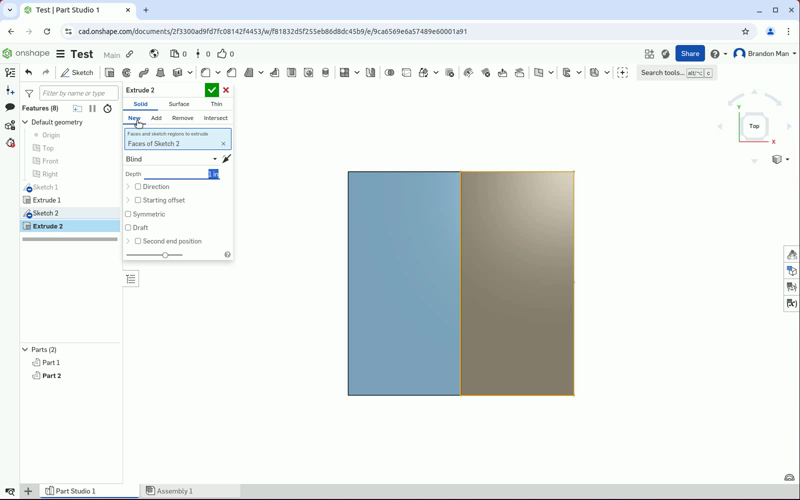
text(0.241)
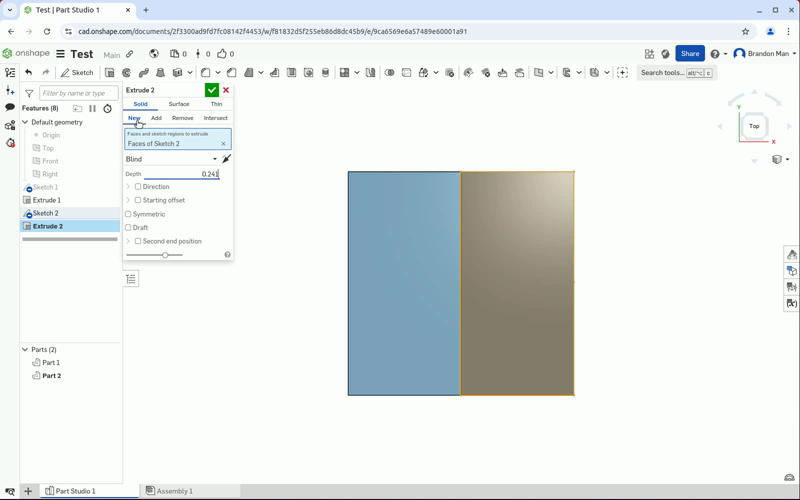
key(enter)
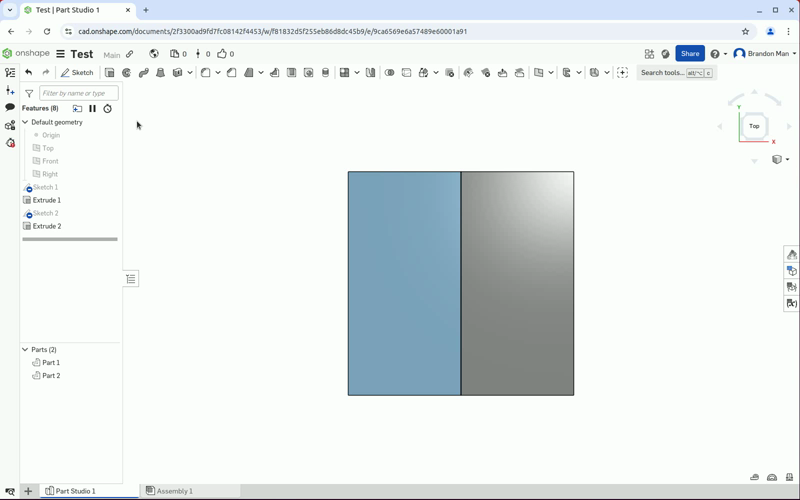
key(shift+h)
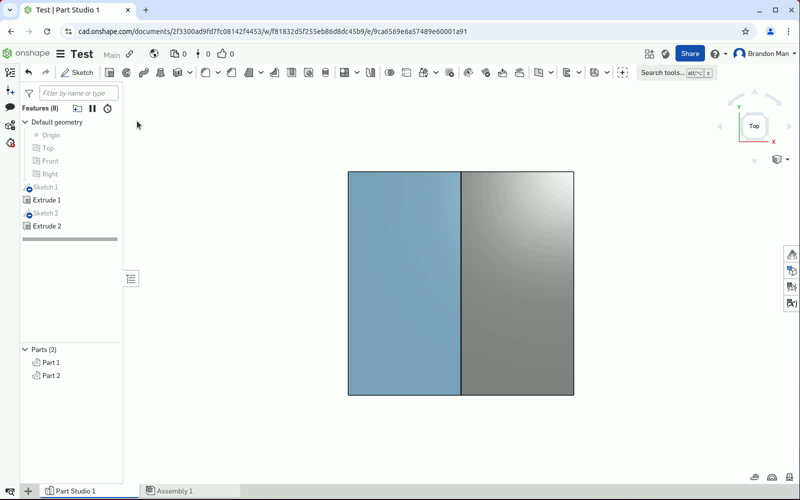
key(shift+h)
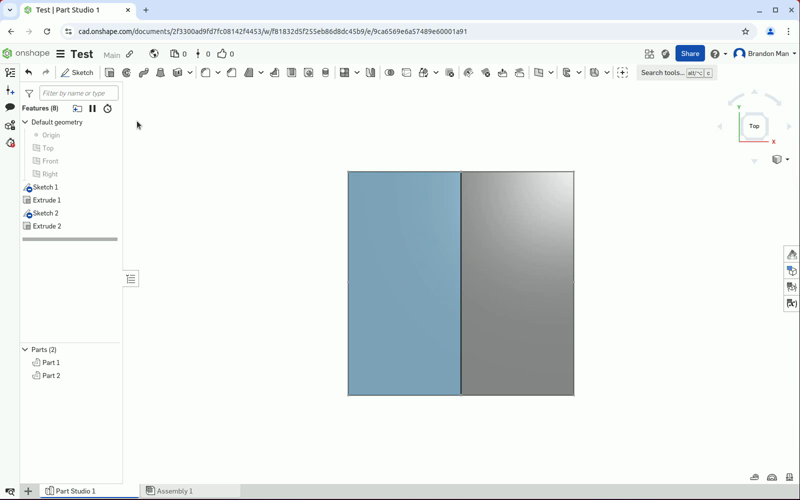
key(shift+7)
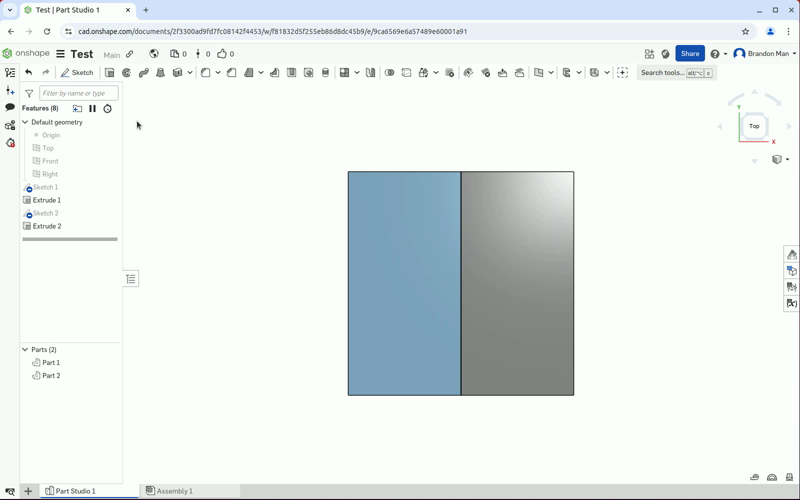
key(up, 3)
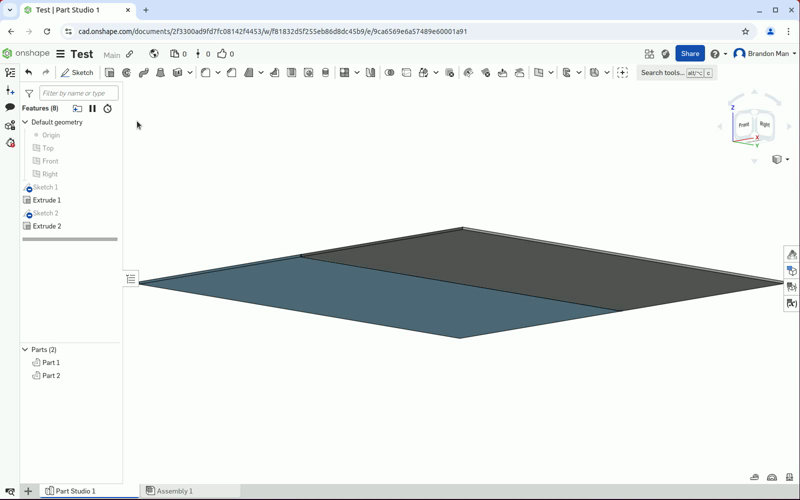
key(left, 3)
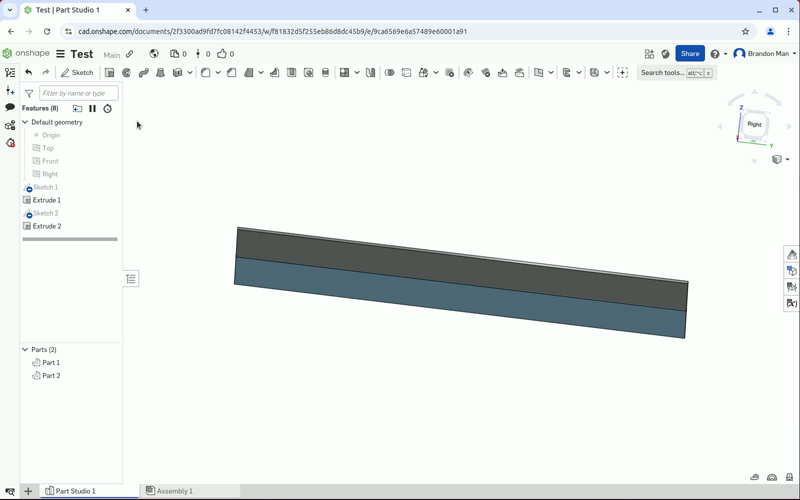
key(right, 3)
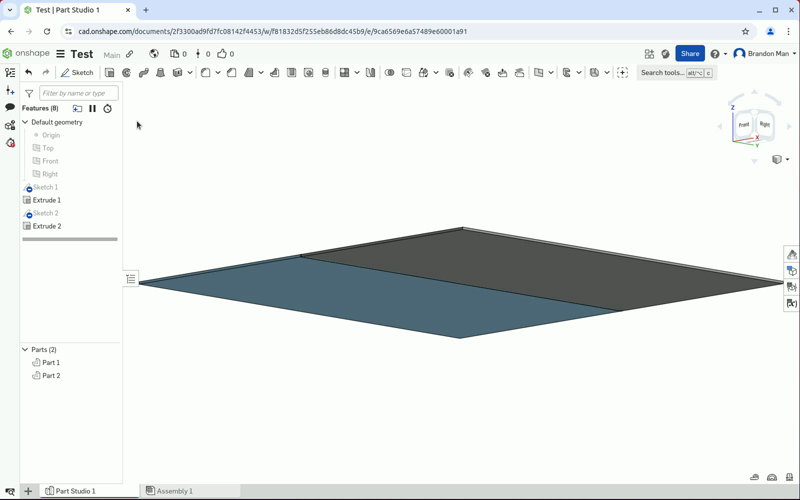
key(down, 3)
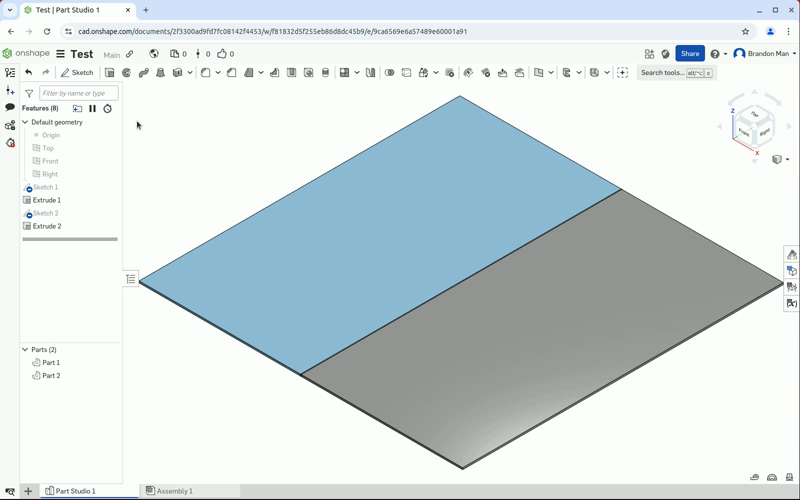
mouse_move(73, 189)
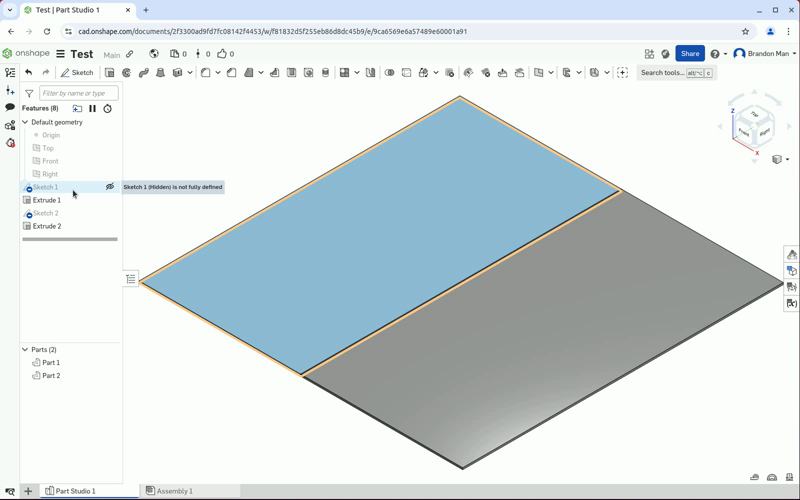
click(73, 189)